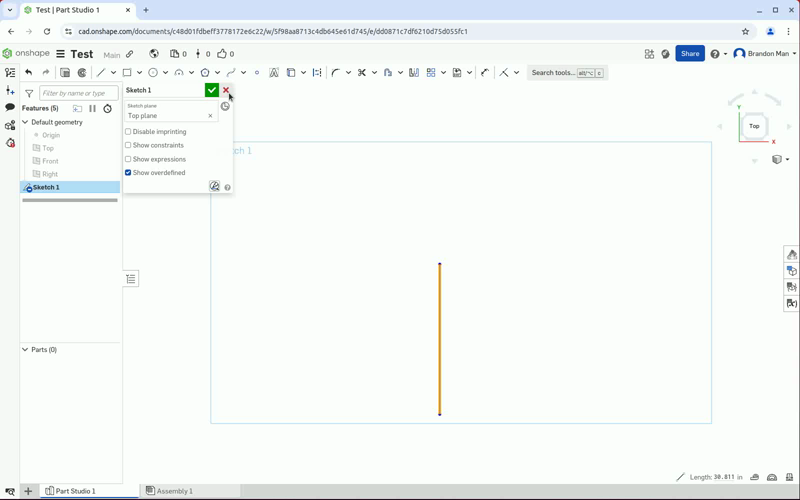
key(shift+h)
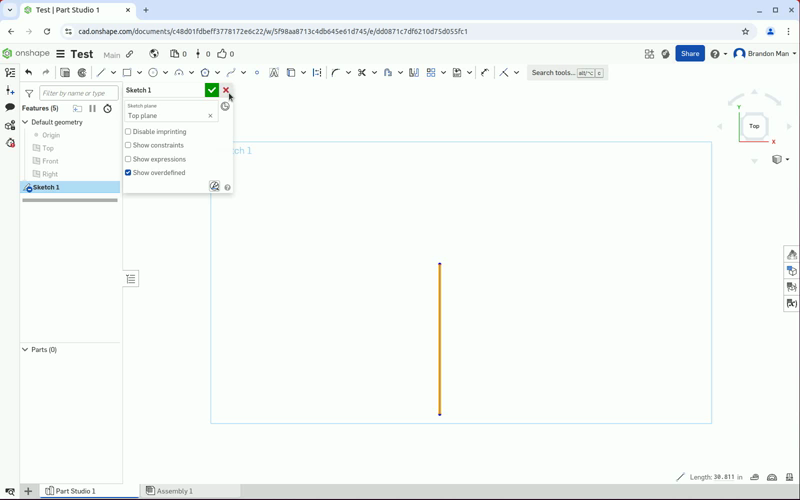
key(shift+s)
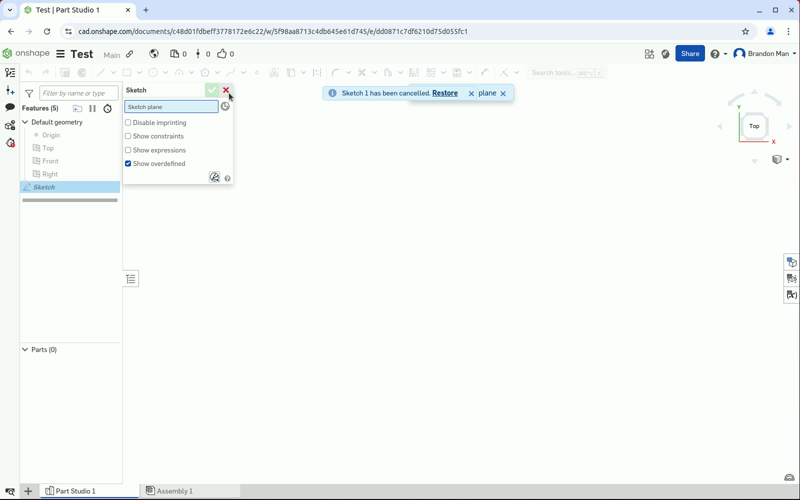
mouse_move(73, 150)
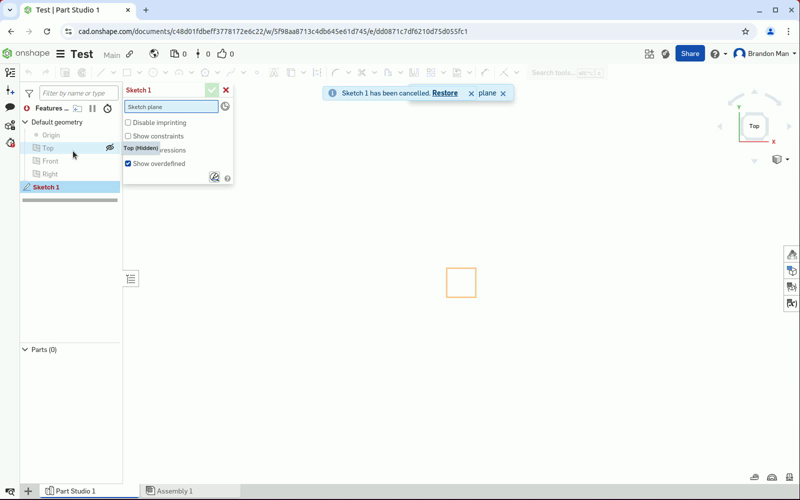
click(73, 150)
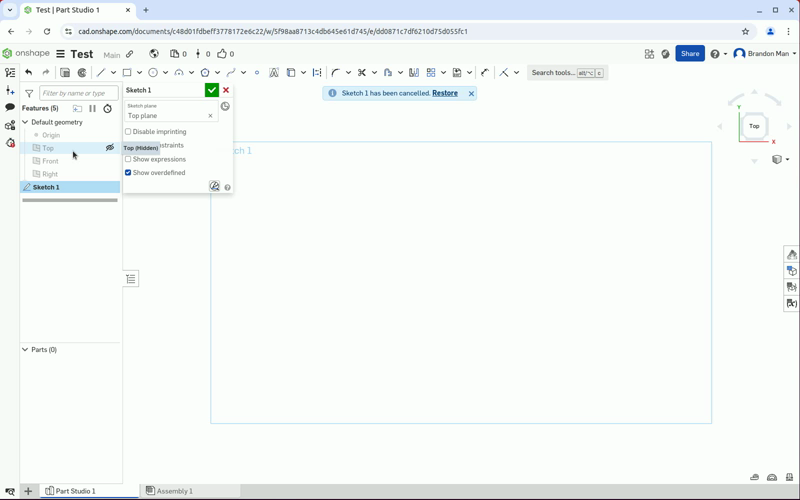
mouse_move(73, 352)
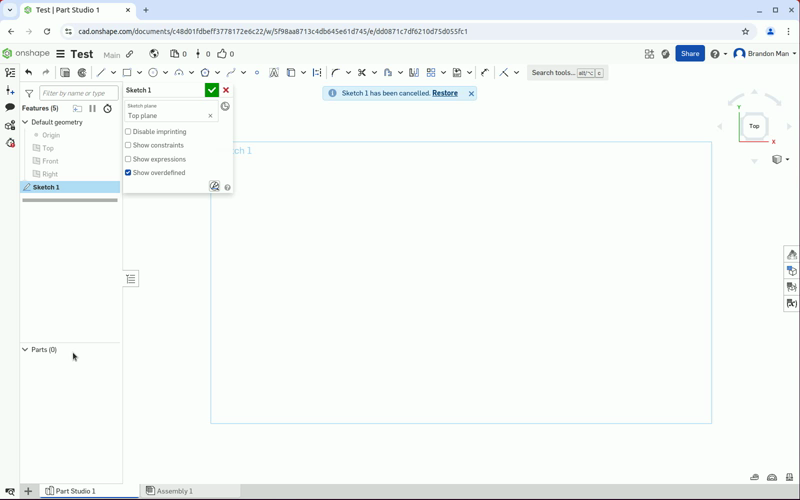
key(y)
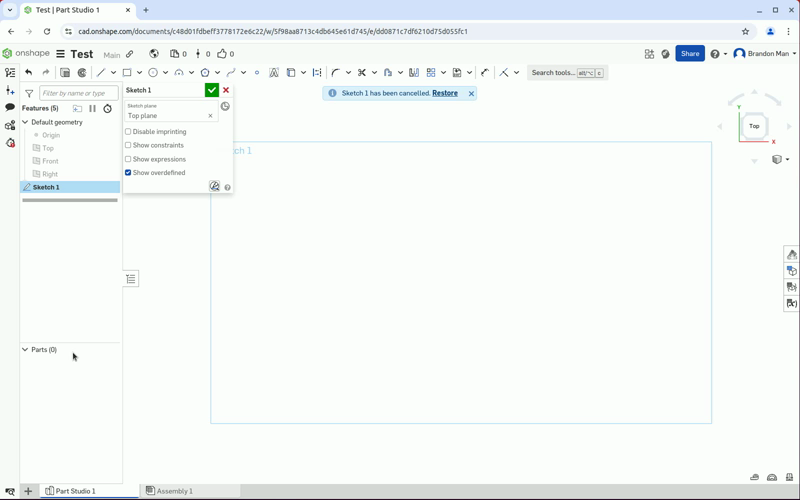
key(l)
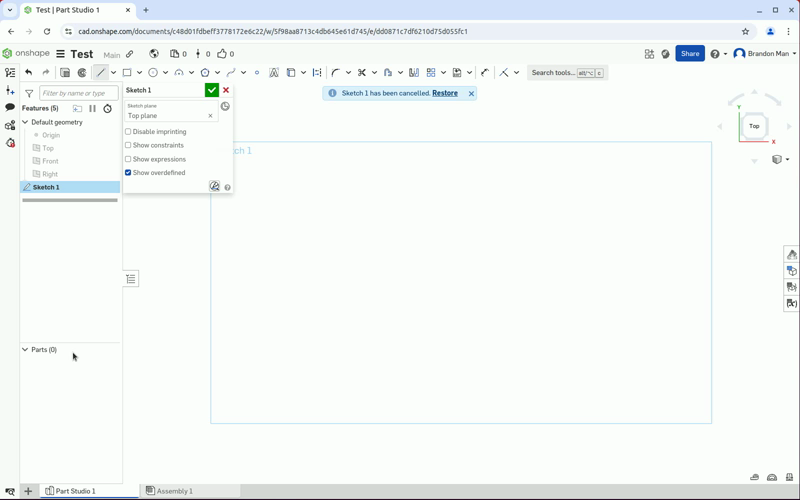
key_down(shift)
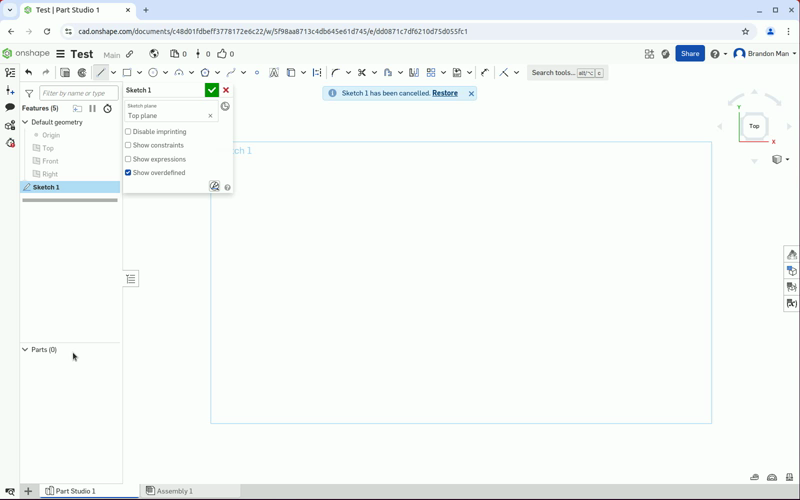
mouse_move(452, 240)
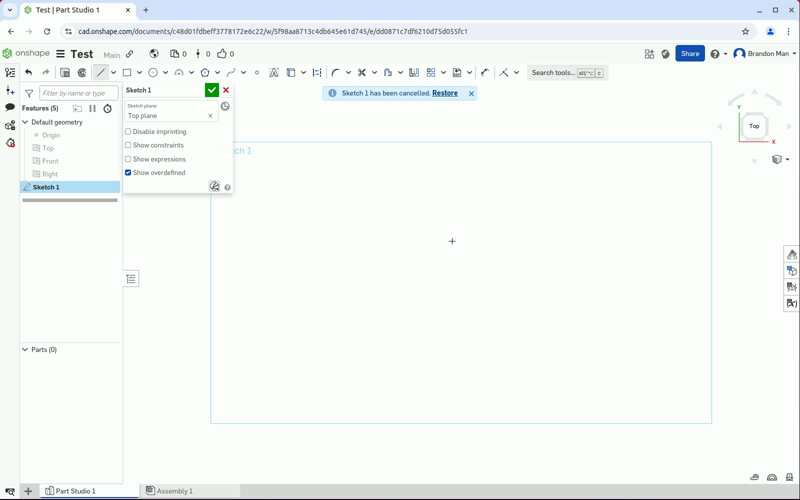
click(452, 240)
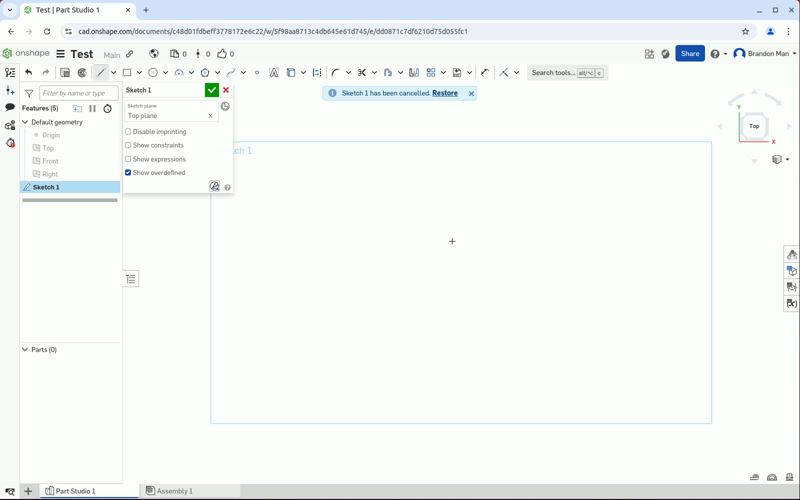
key_up(shift)
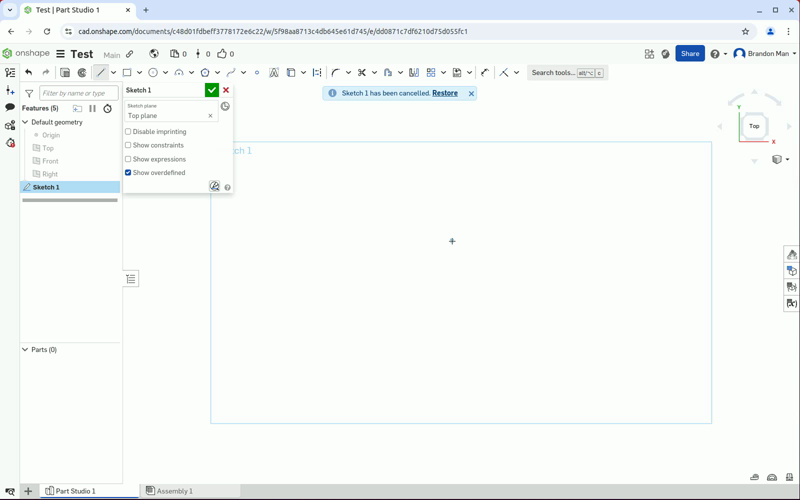
key_down(shift)
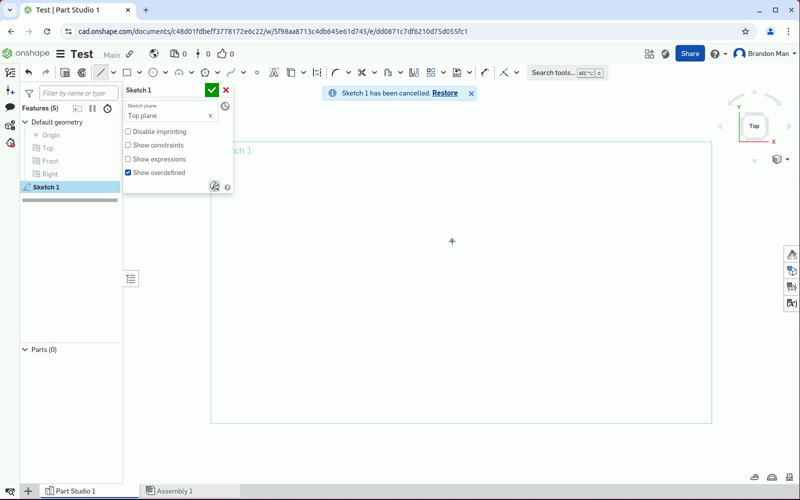
mouse_move(482, 240)
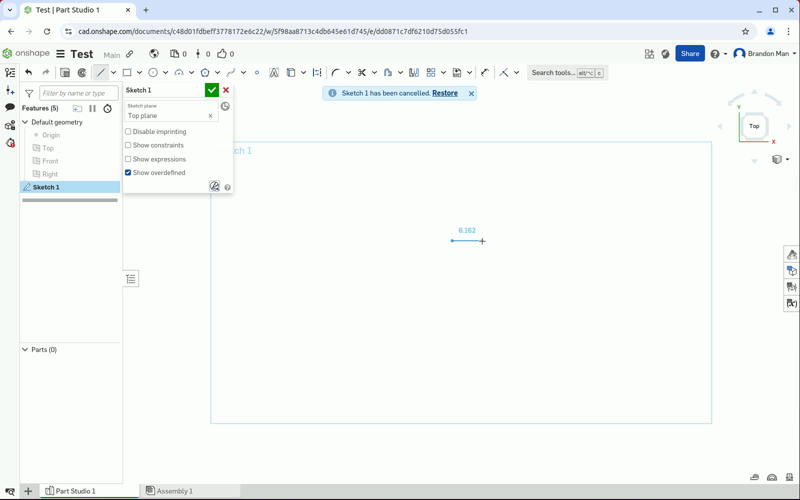
mouse_move(470, 240)
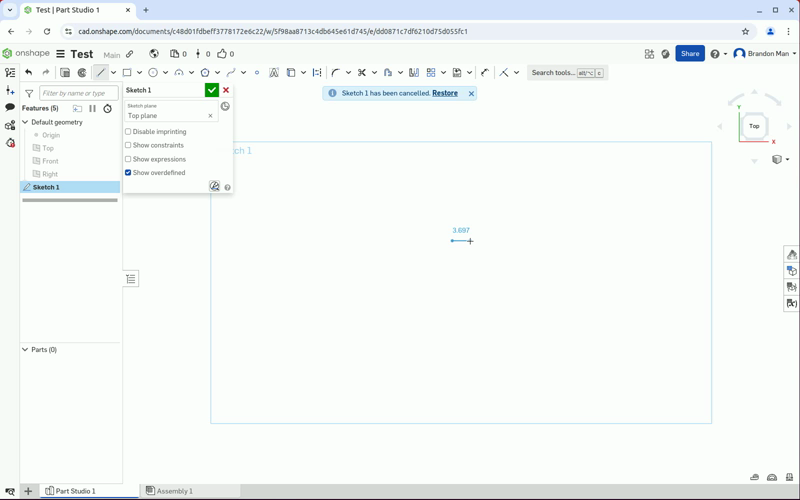
click(470, 240)
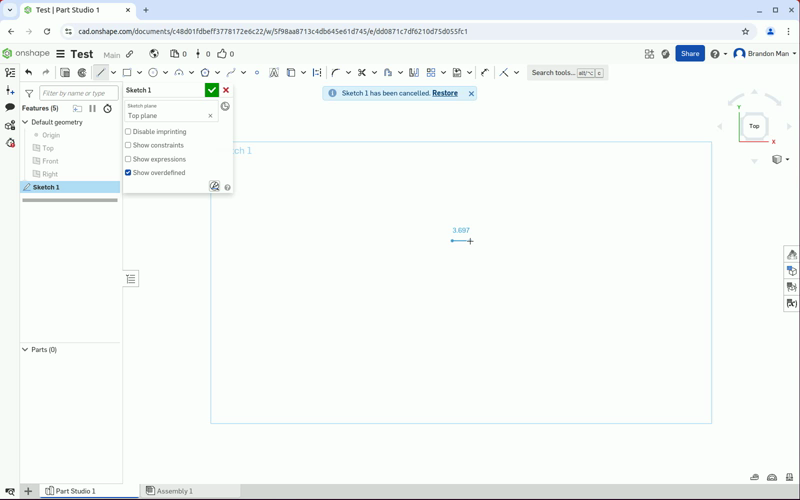
key_up(shift)
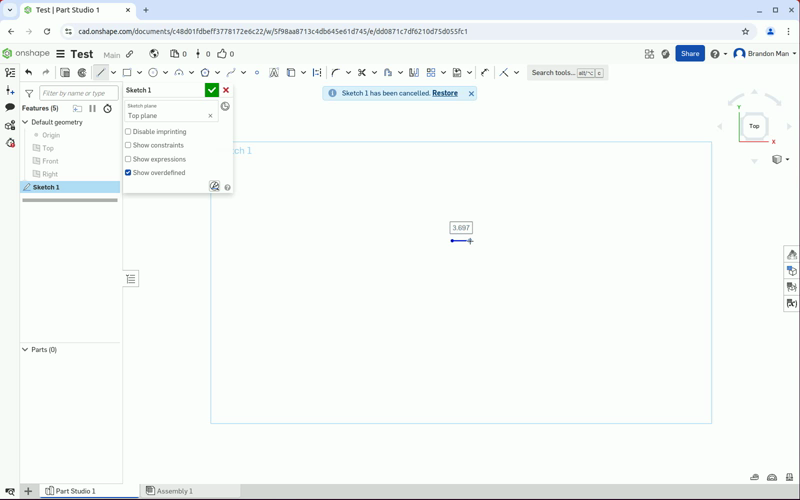
key_down(shift)
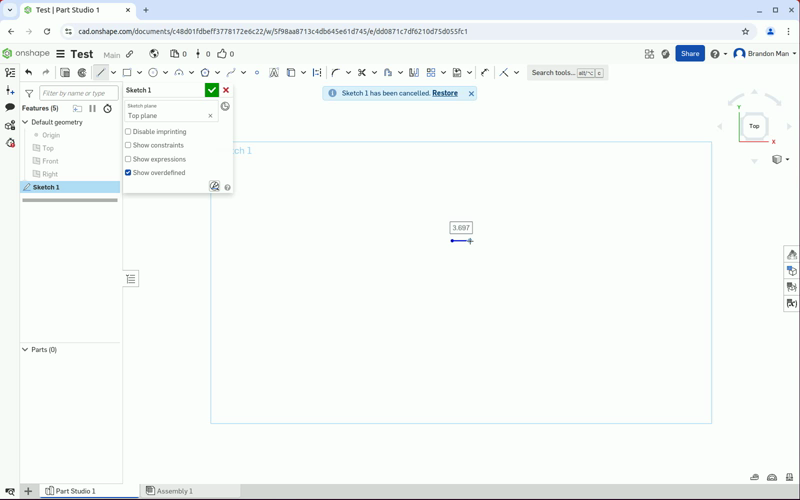
mouse_move(500, 240)
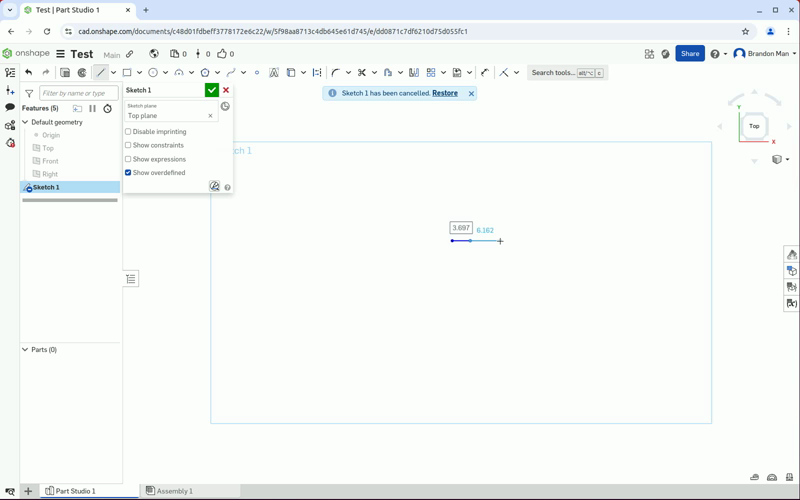
mouse_move(470, 221)
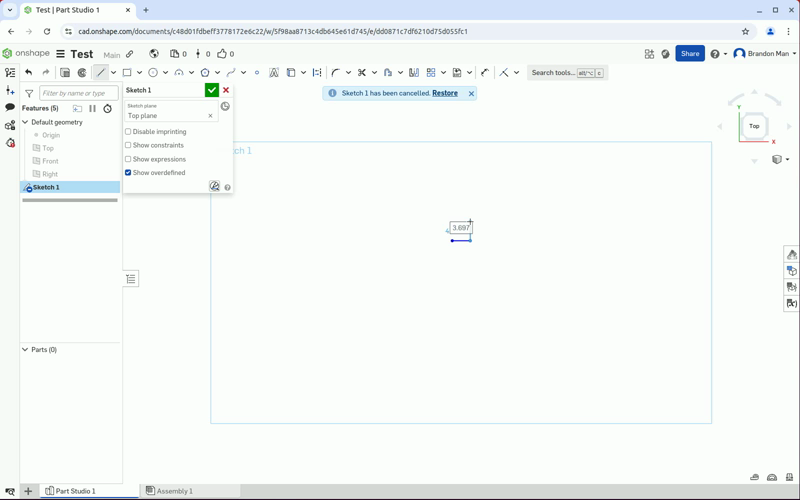
click(470, 221)
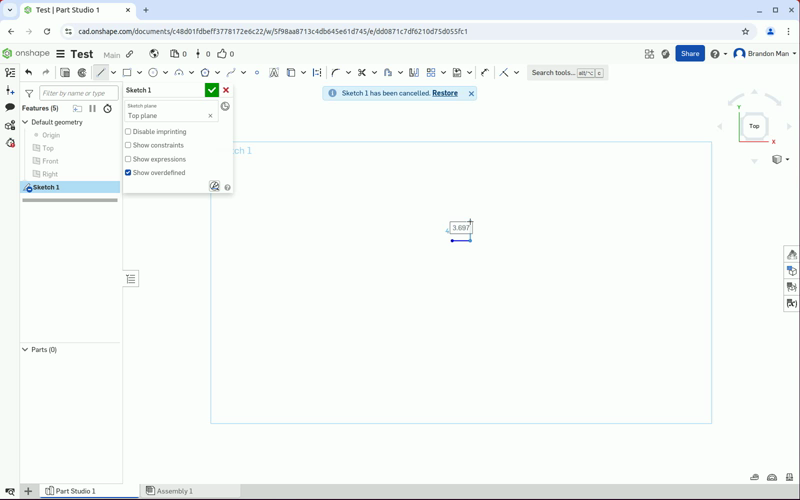
key_up(shift)
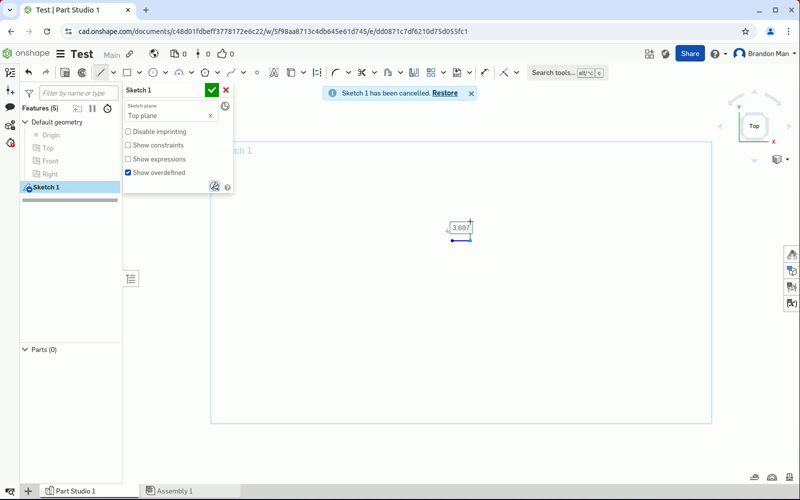
key(esc)
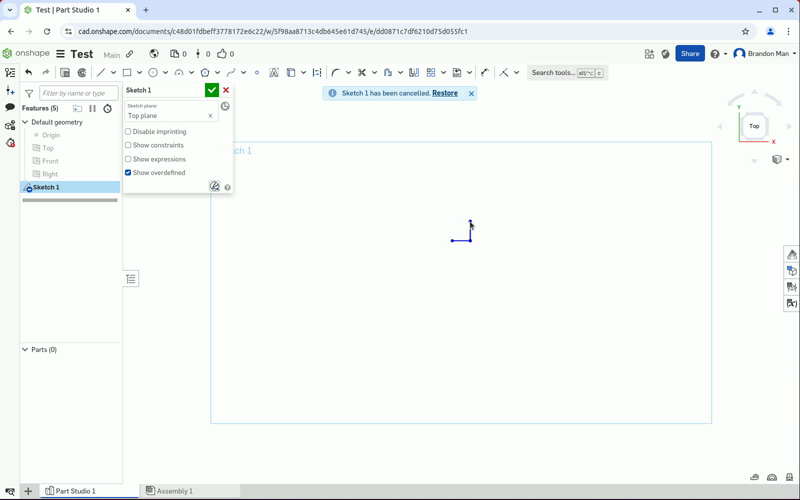
key(a)
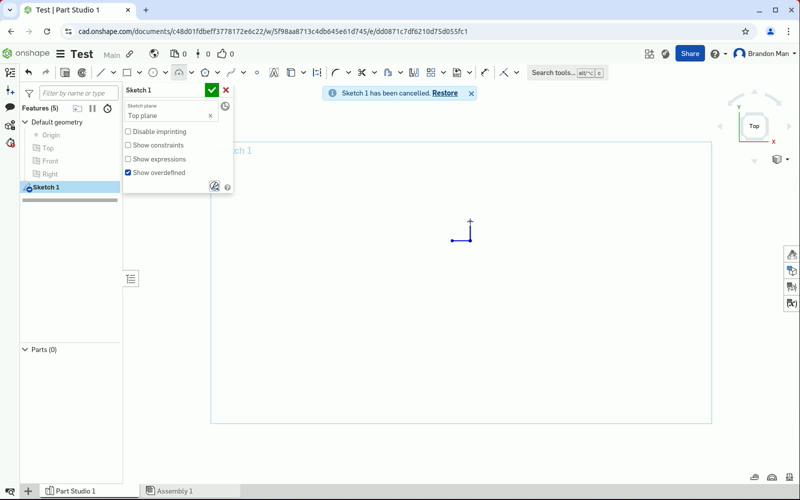
mouse_move(470, 221)
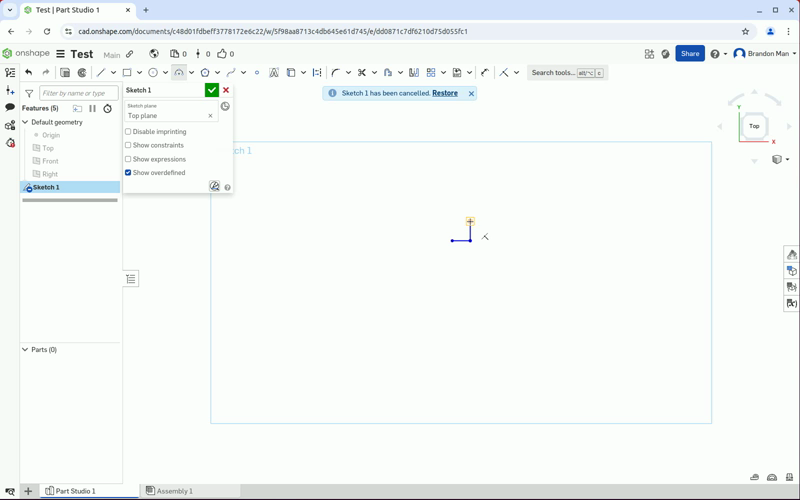
click(470, 221)
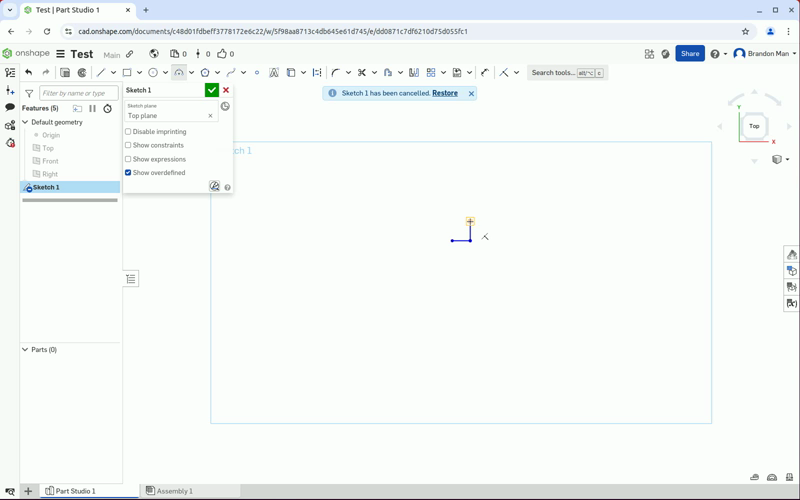
key_down(shift)
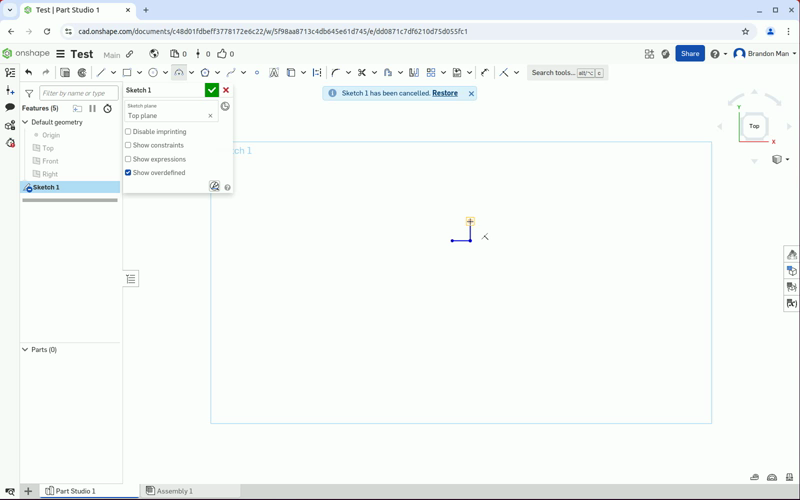
mouse_move(452, 221)
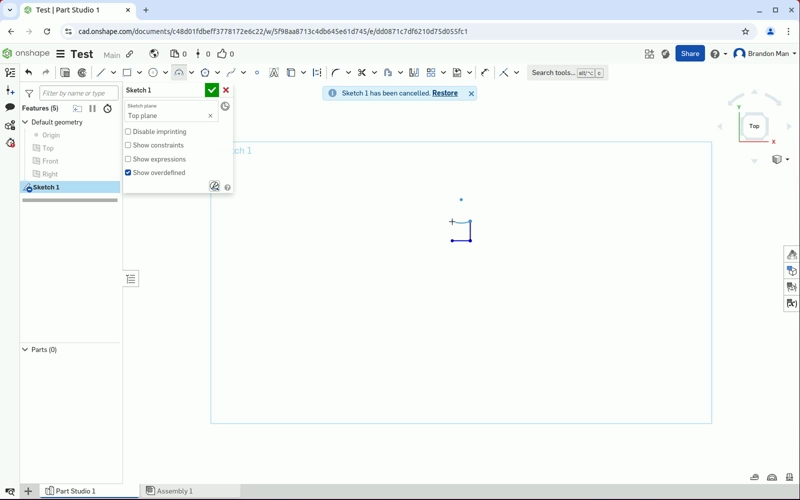
click(452, 221)
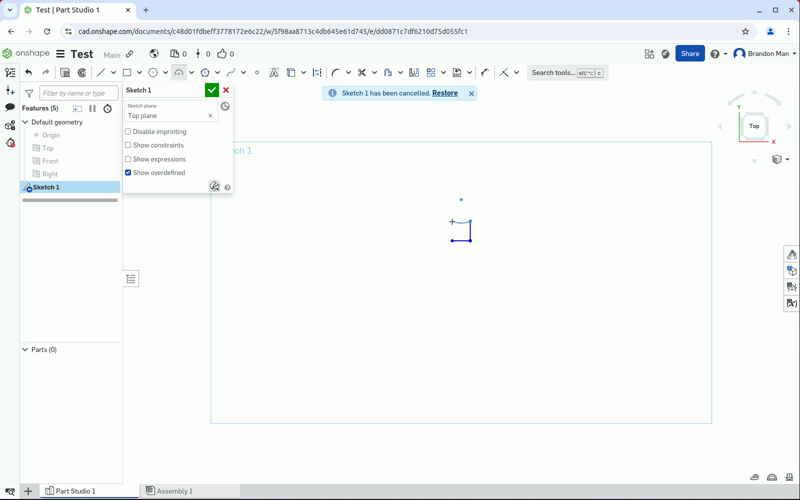
mouse_move(461, 351)
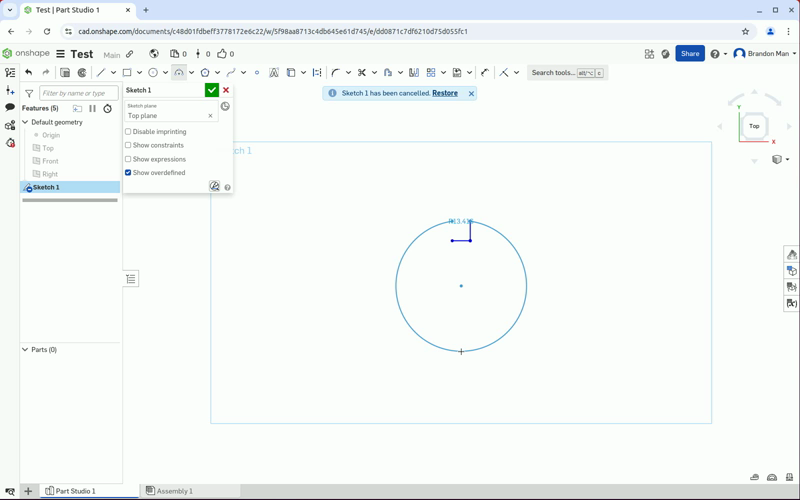
click(461, 351)
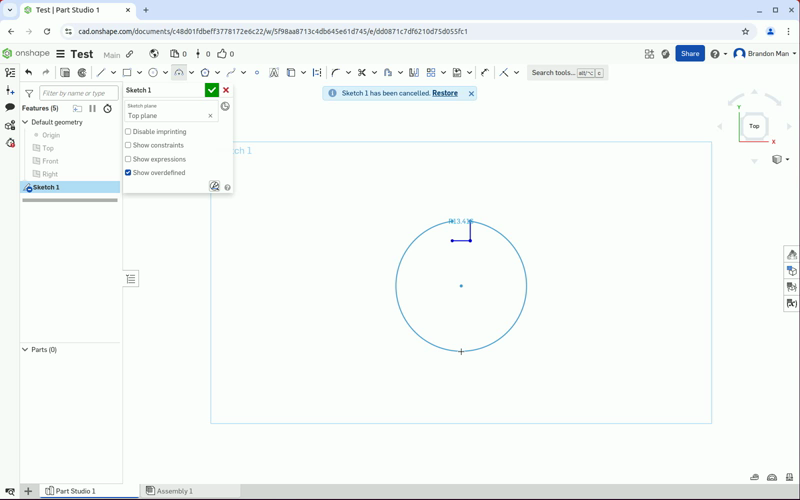
key_up(shift)
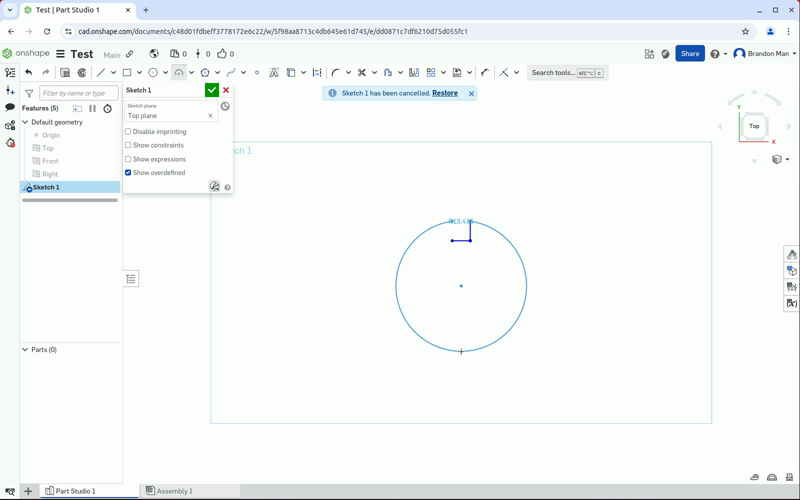
key(esc)
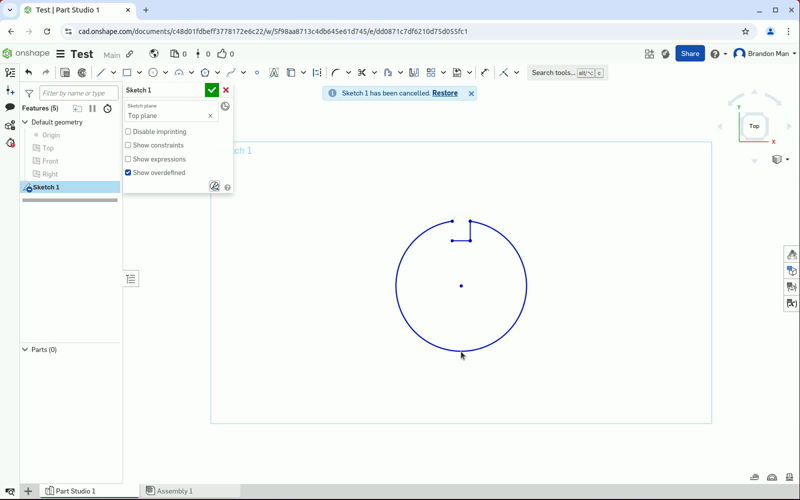
key(l)
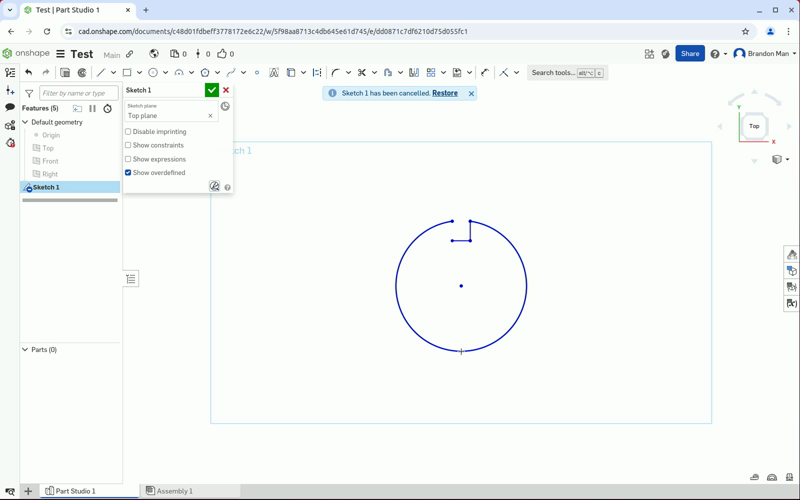
mouse_move(452, 221)
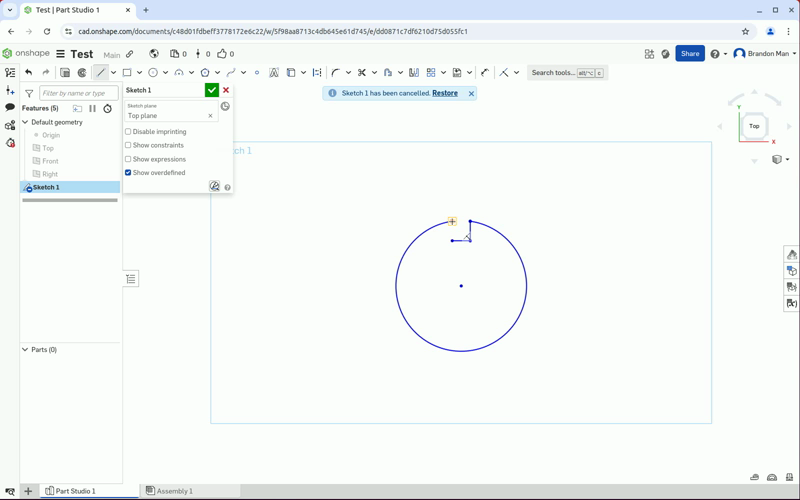
click(452, 221)
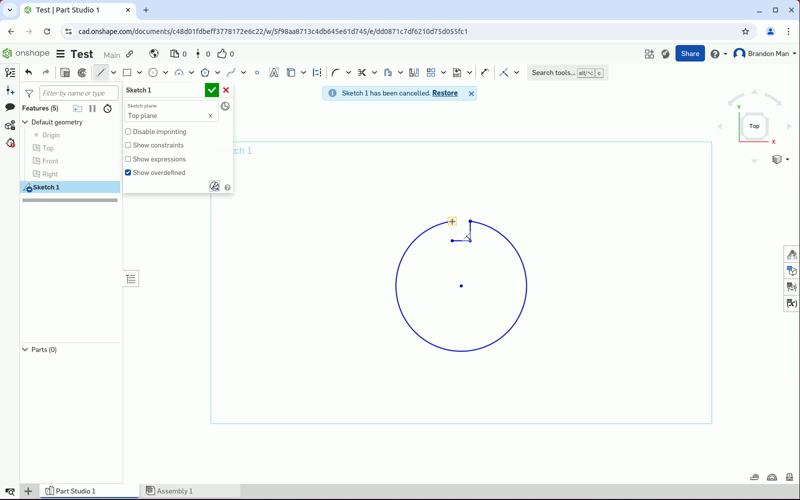
mouse_move(482, 221)
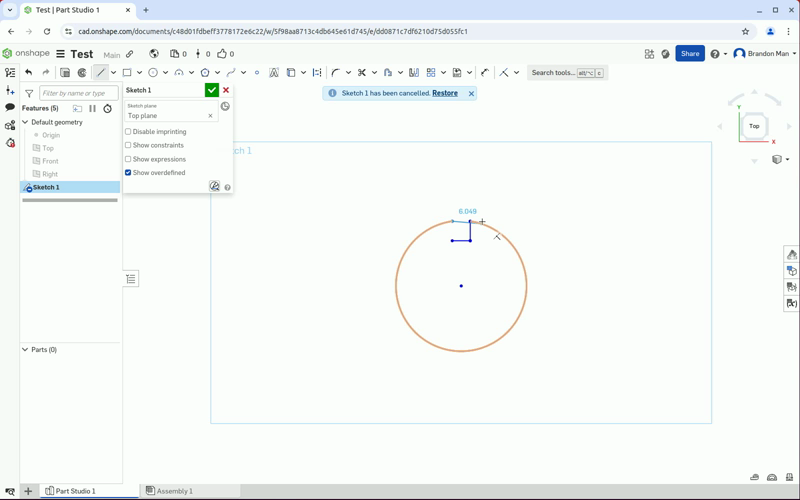
key_down(shift)
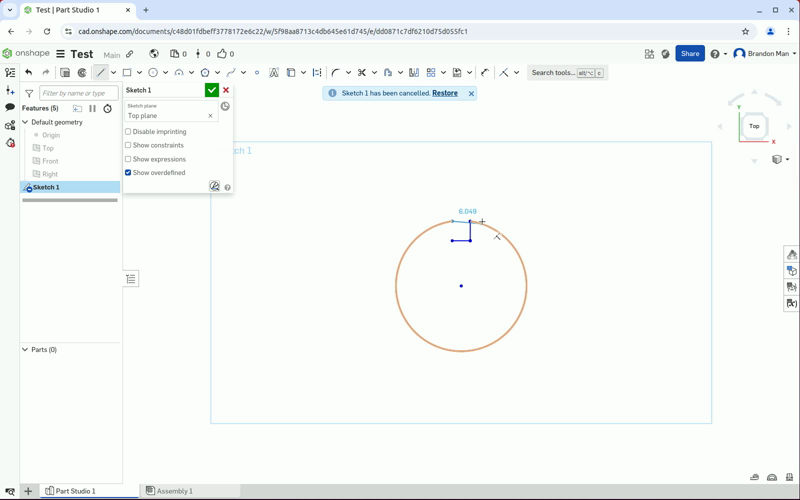
mouse_move(452, 240)
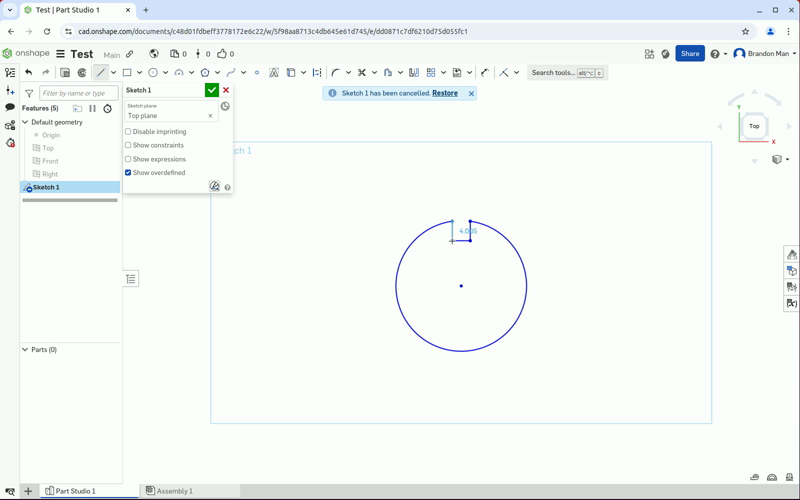
key_up(shift)
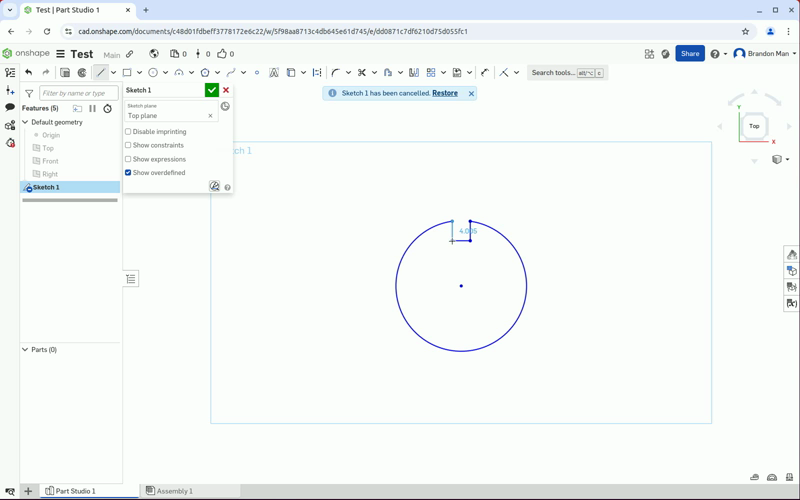
click(452, 240)
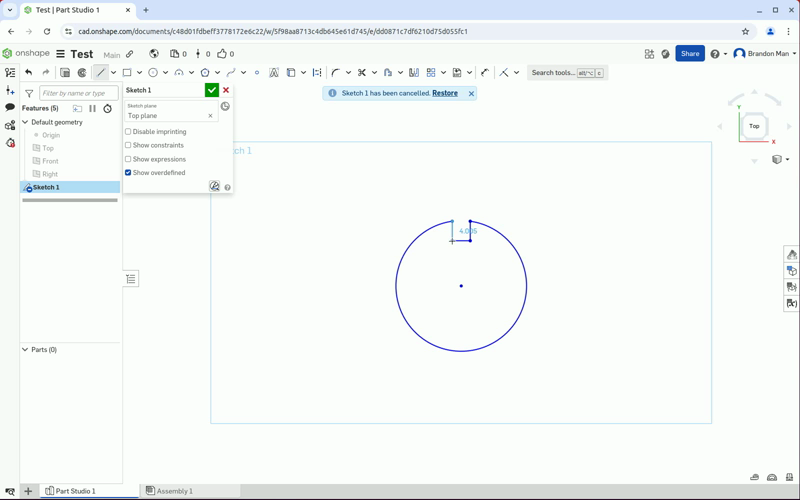
key(esc)
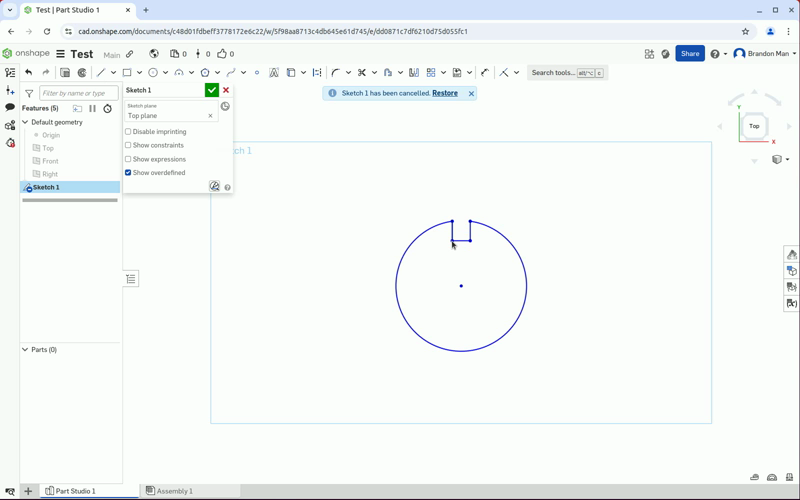
mouse_move(460, 320)
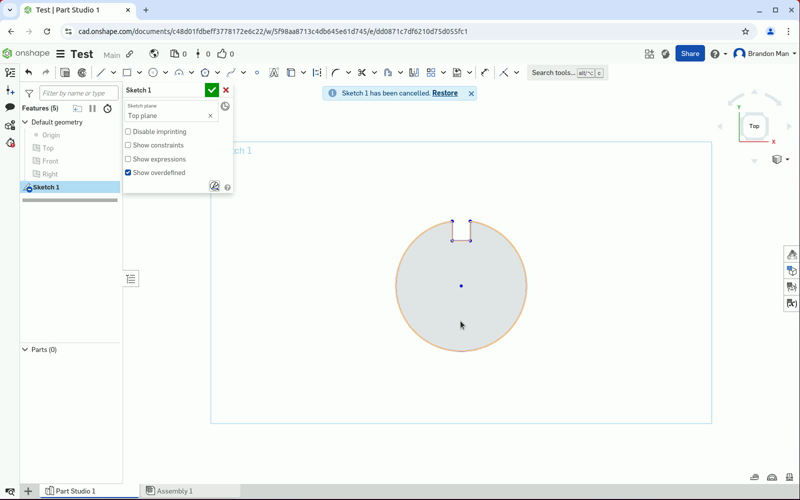
click(460, 320)
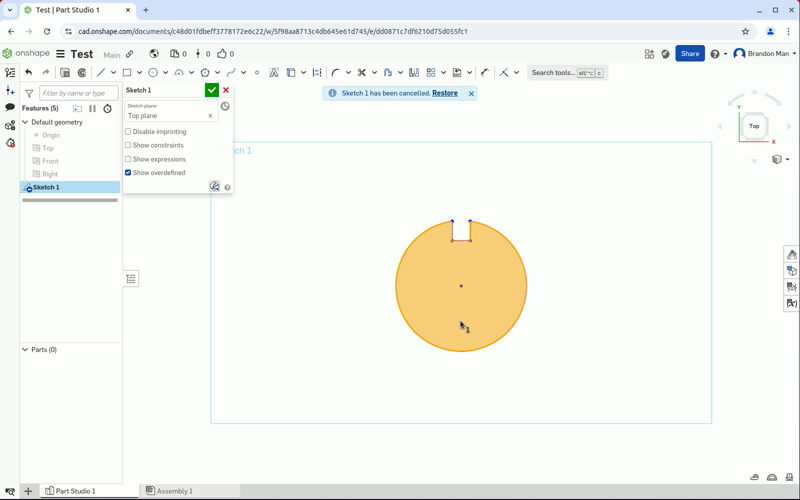
mouse_move(73, 352)
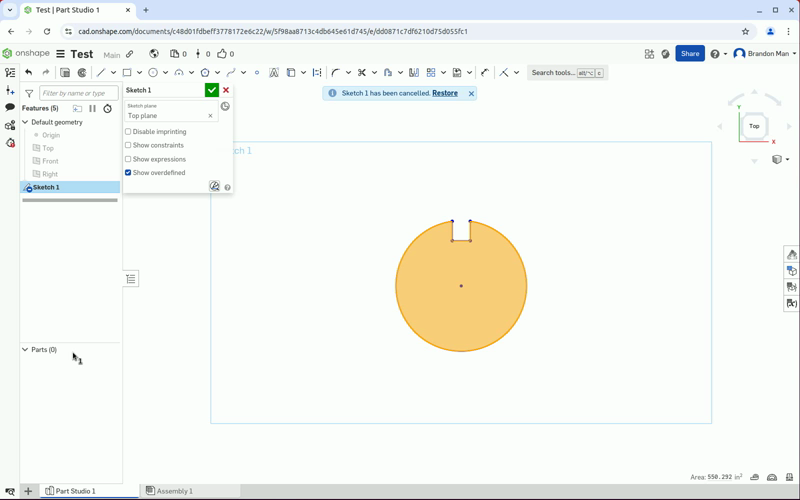
key(shift+y)
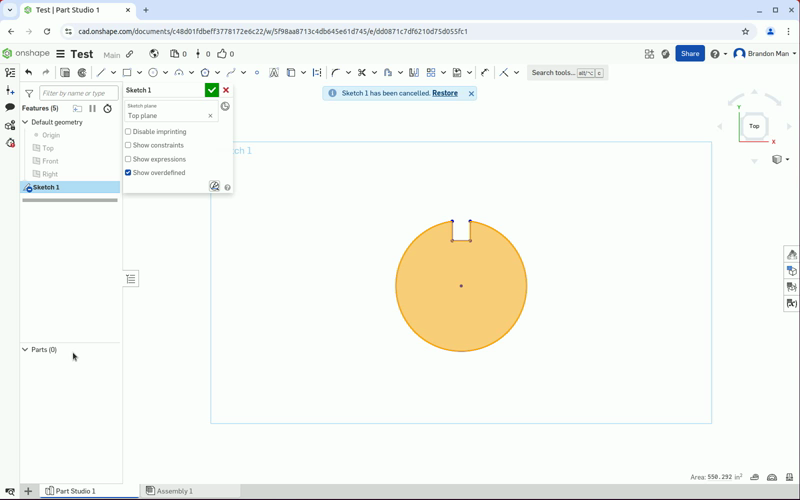
key(shift+e)
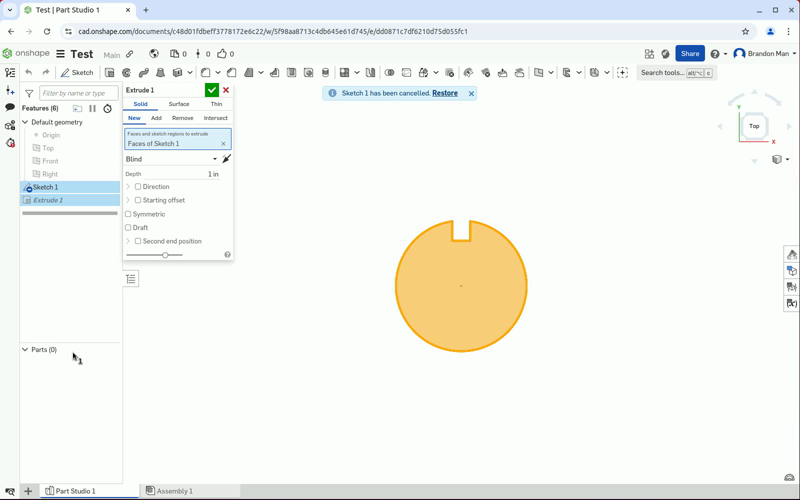
mouse_move(143, 106)
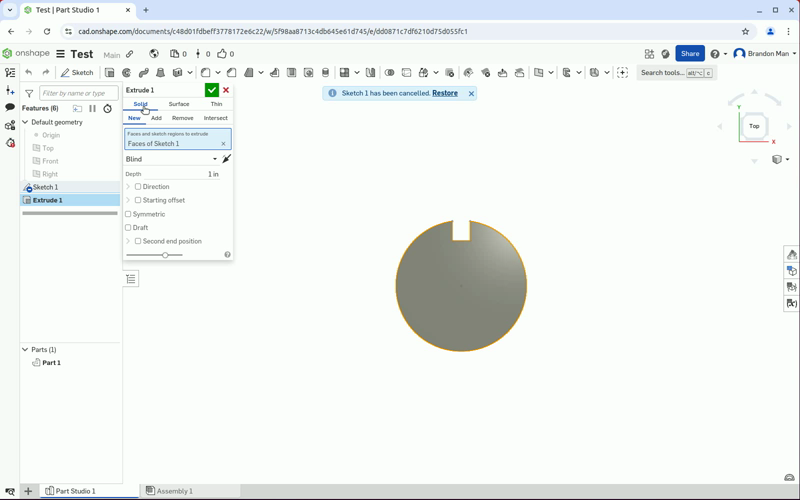
click(143, 106)
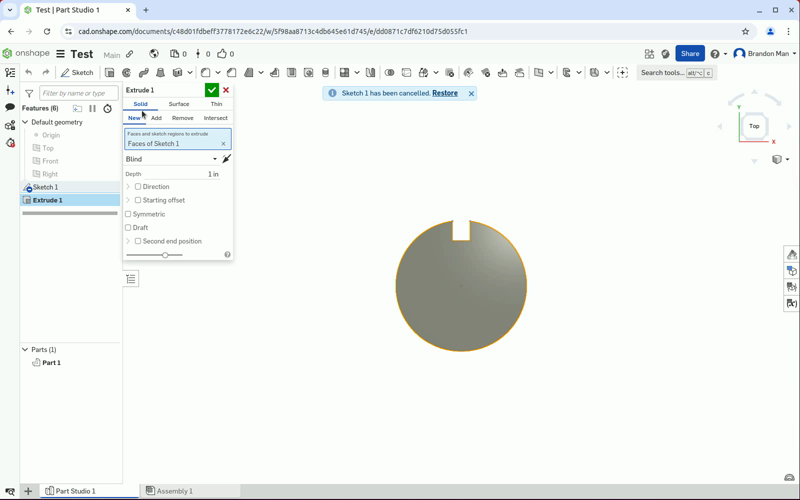
mouse_move(137, 120)
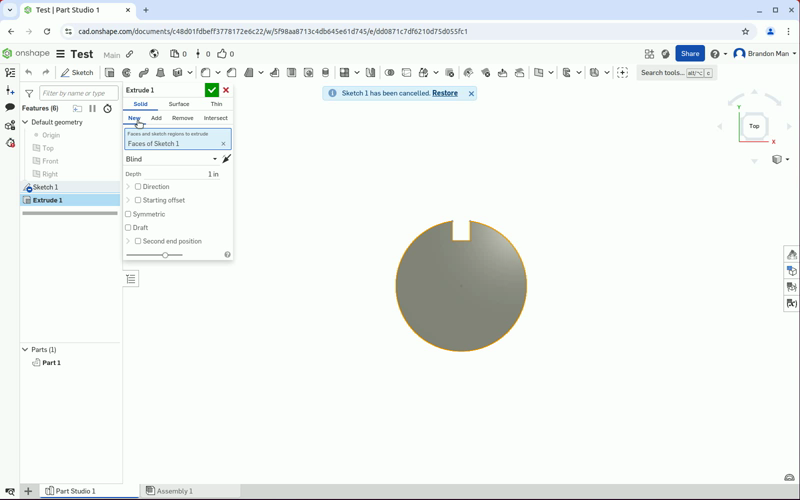
click(137, 120)
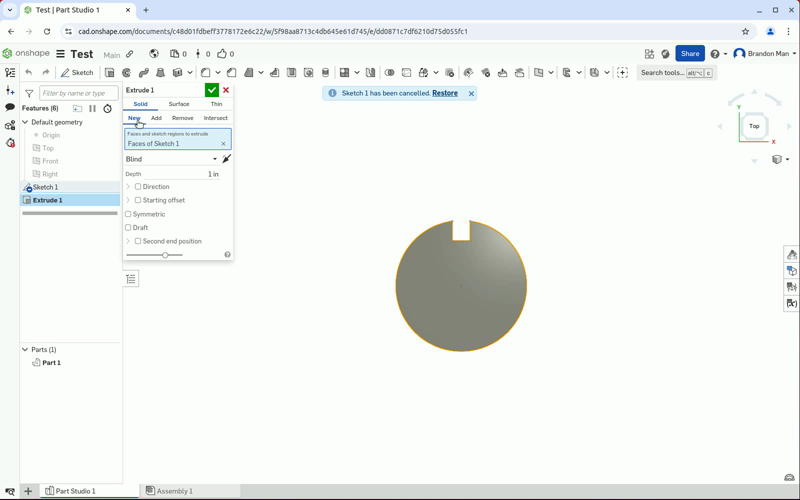
key(tab, 4)
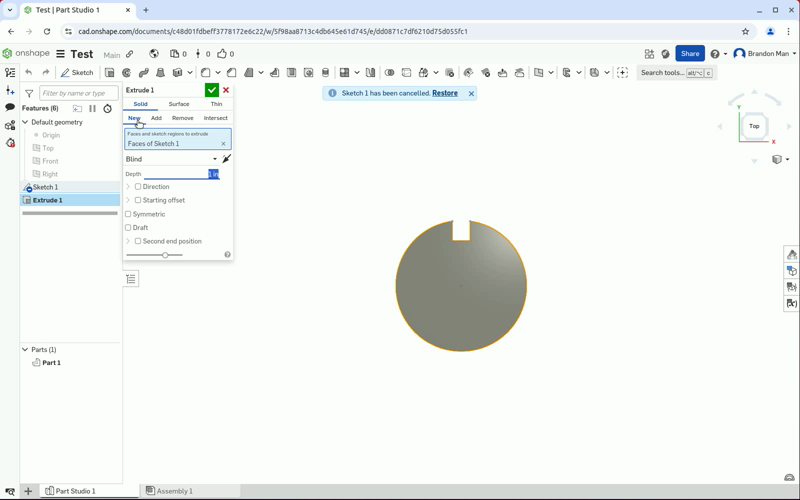
text(0.963)
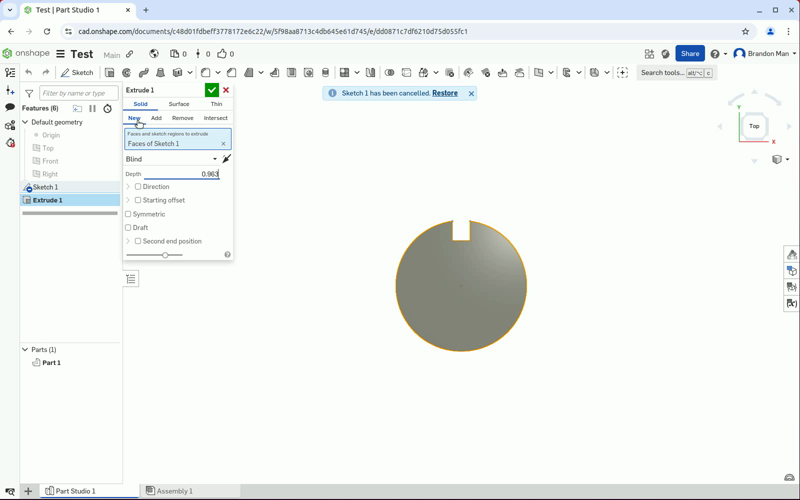
key(enter)
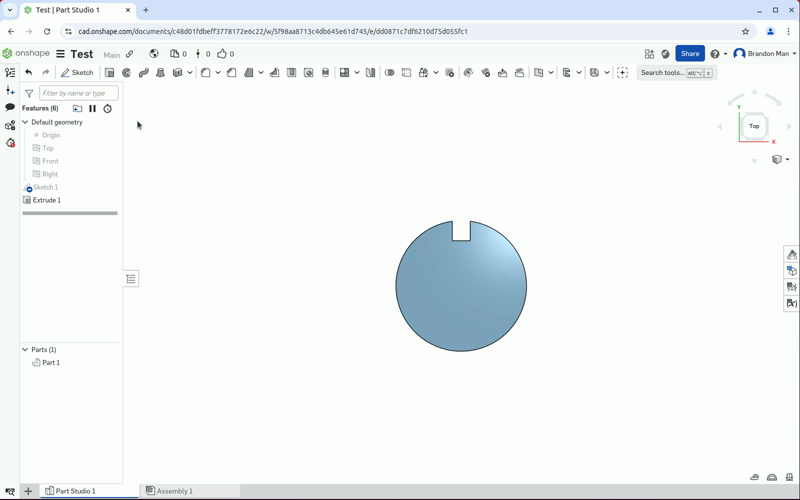
key(shift+h)
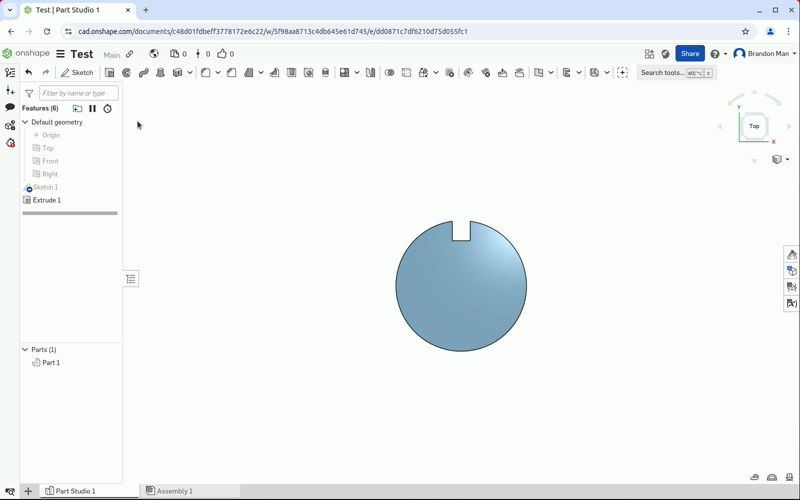
key(shift+h)
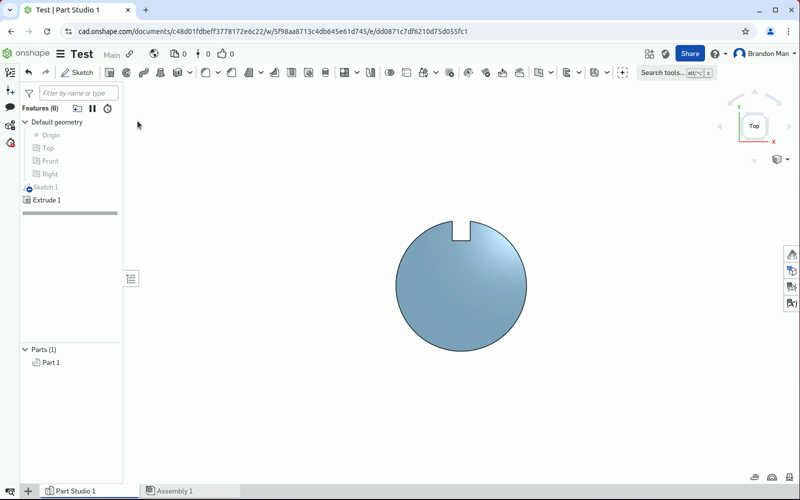
mouse_move(73, 189)
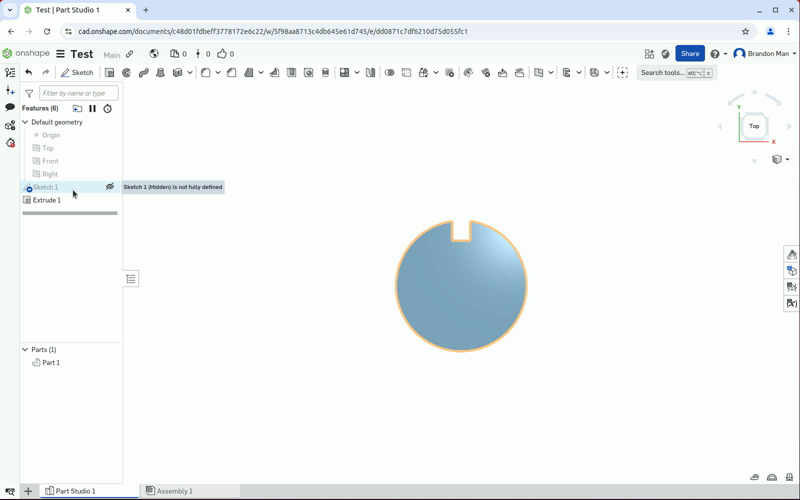
click(73, 189)
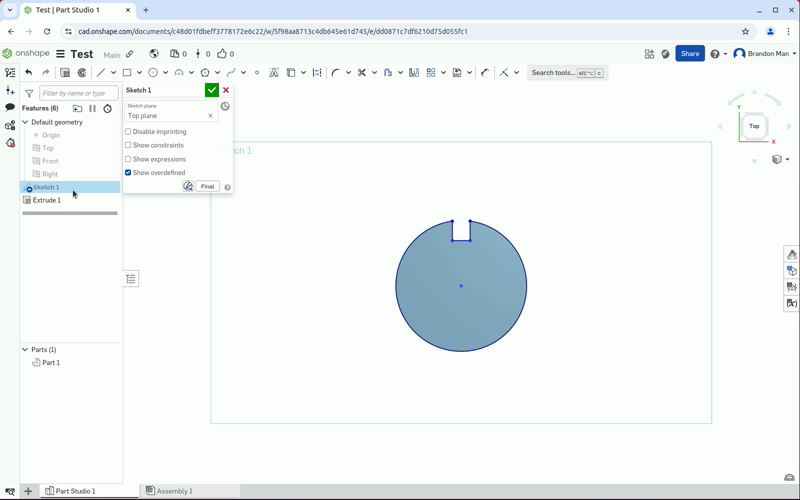
mouse_move(229, 92)
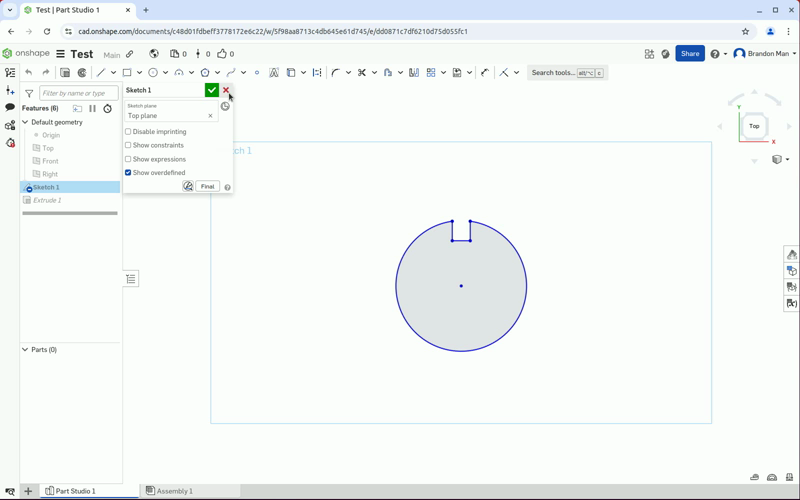
click(229, 92)
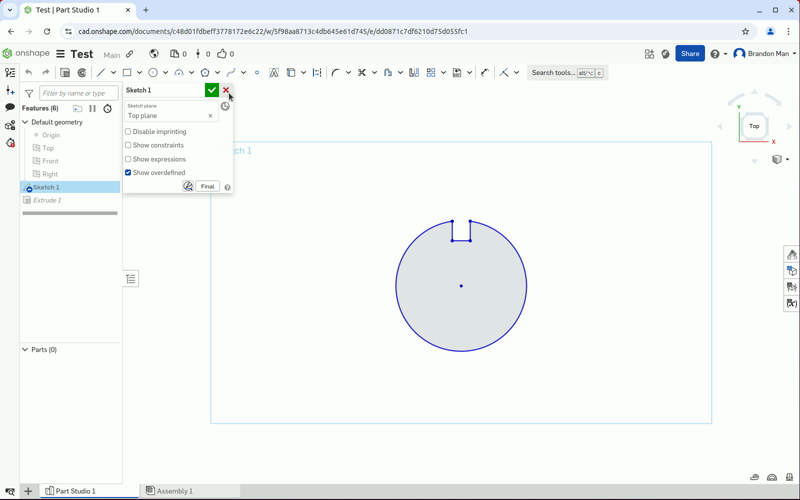
key(shift+s)
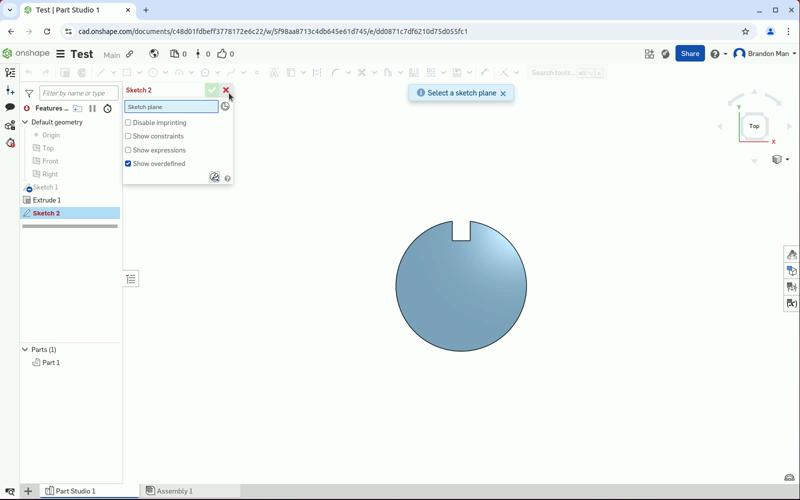
mouse_move(73, 150)
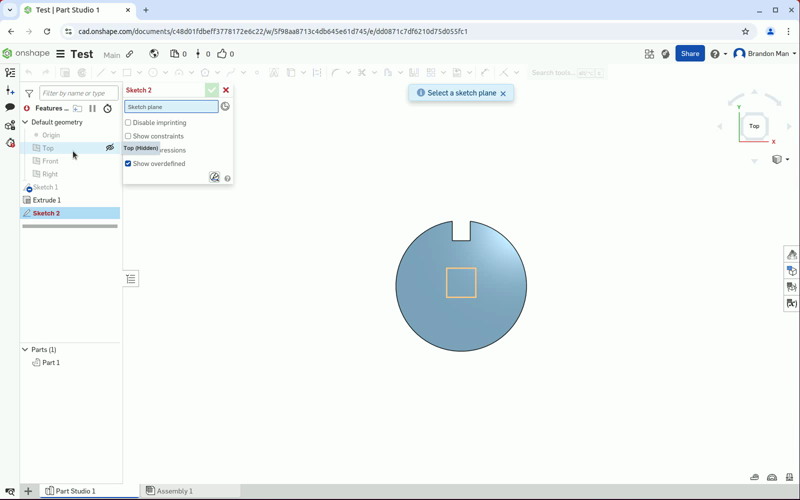
click(73, 150)
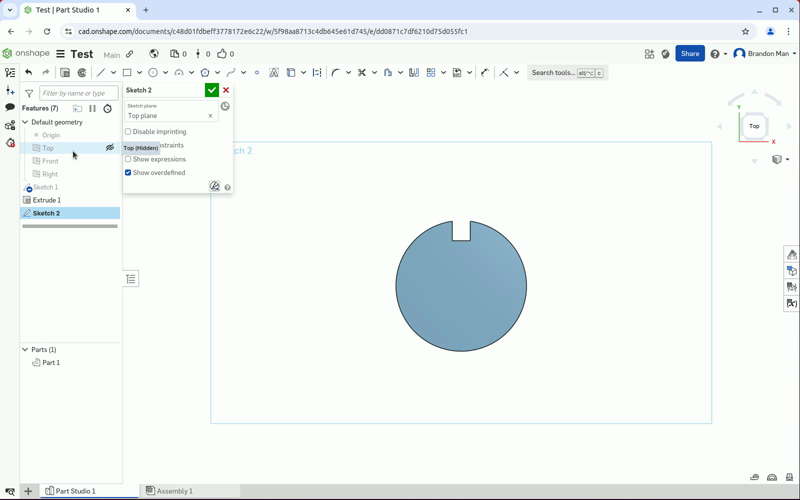
mouse_move(73, 352)
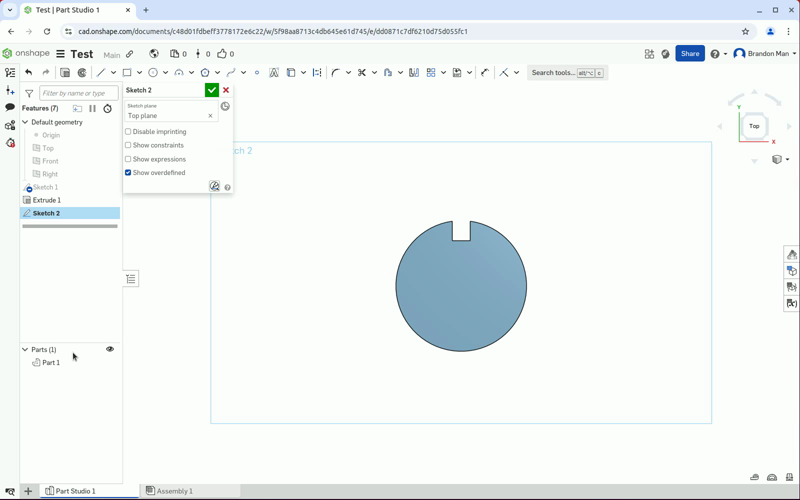
key(y)
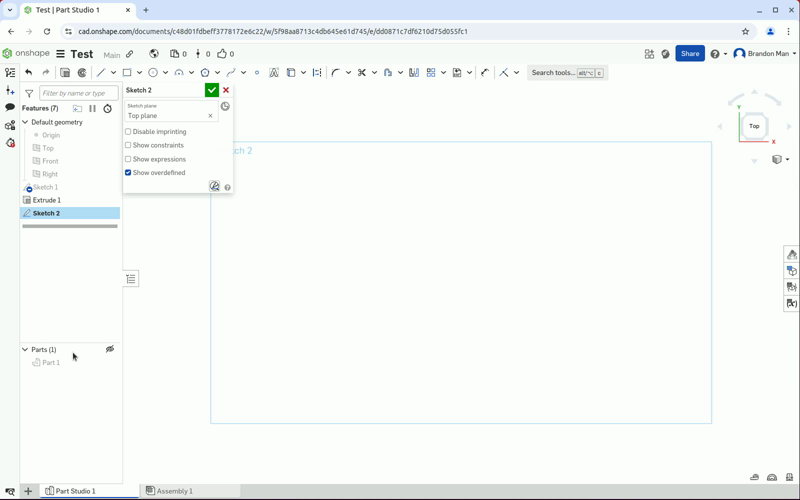
key(l)
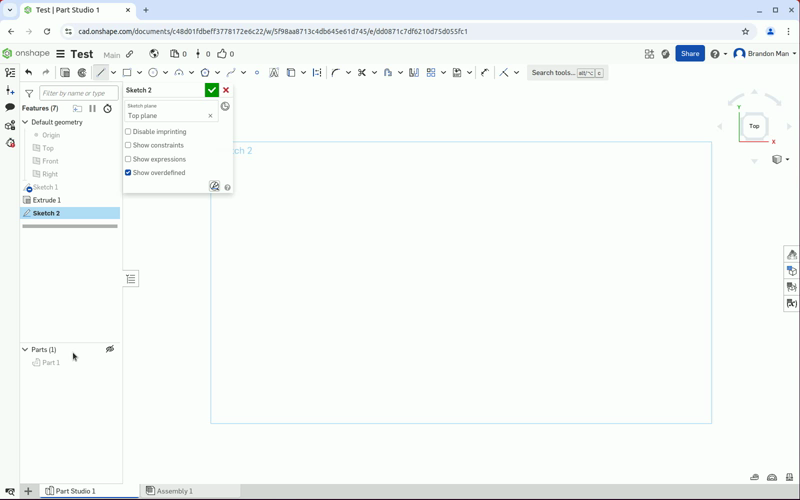
key_down(shift)
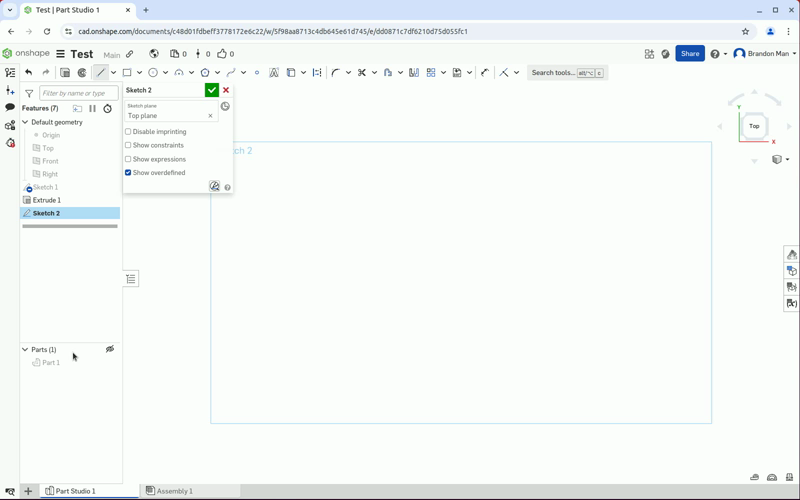
mouse_move(369, 266)
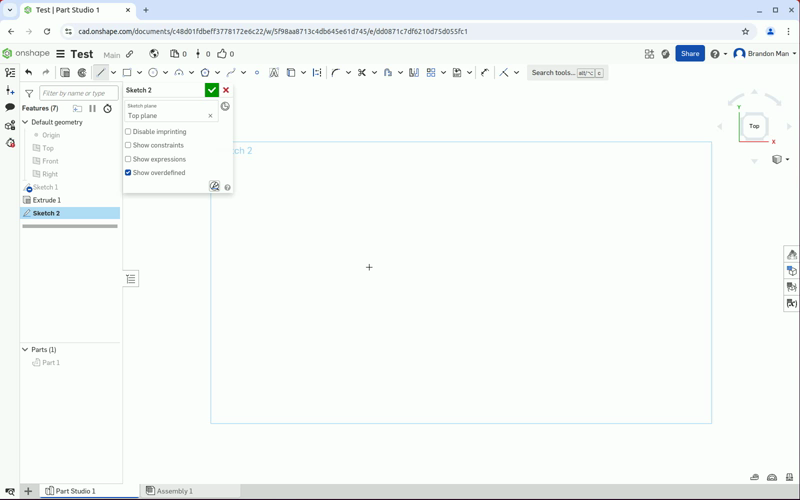
click(369, 266)
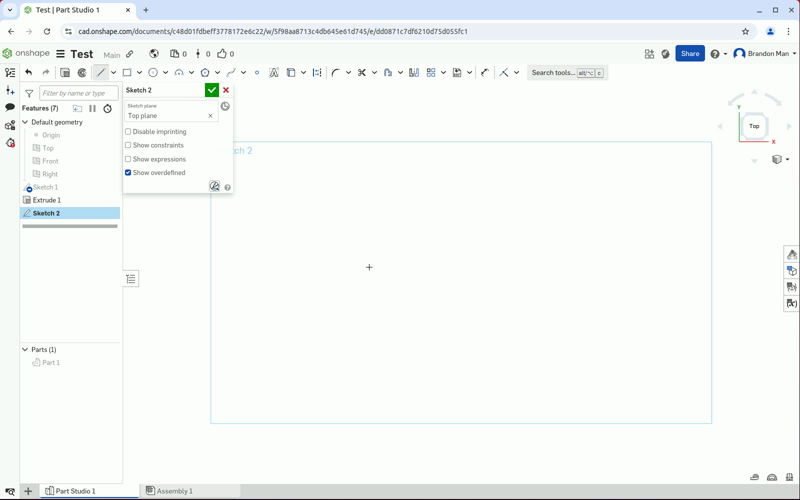
key_up(shift)
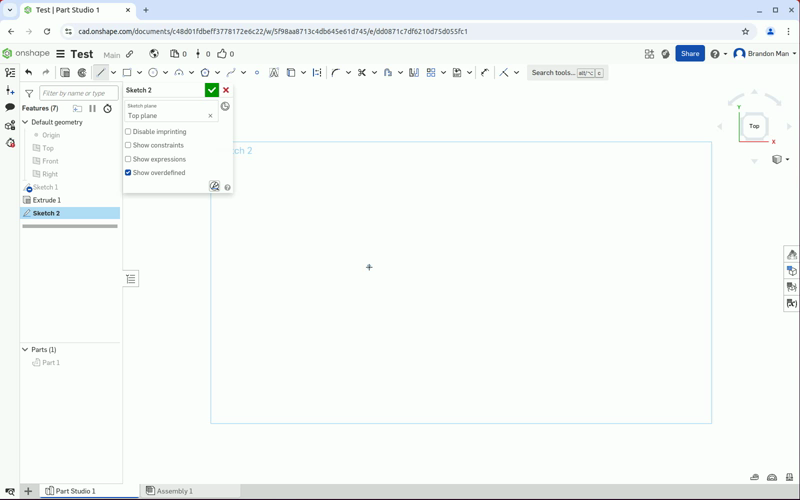
key_down(shift)
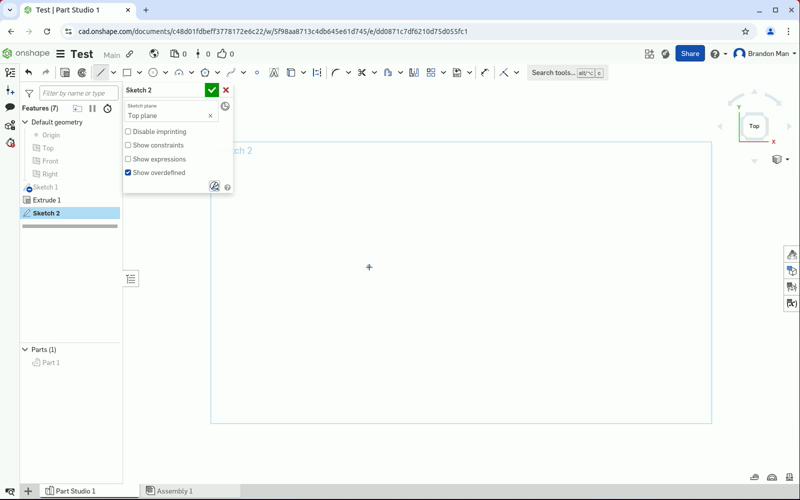
mouse_move(399, 266)
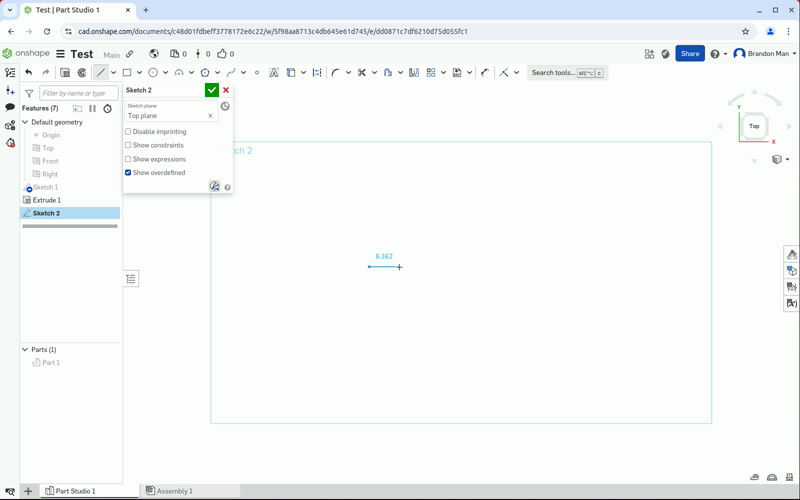
mouse_move(376, 266)
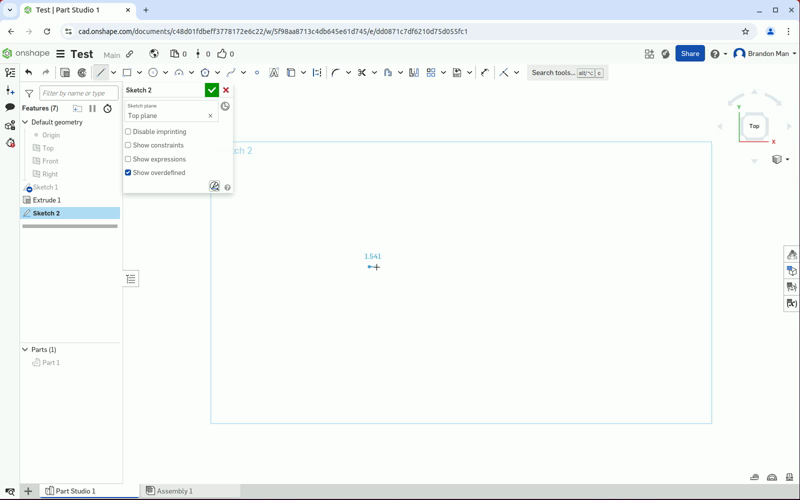
scroll(6)
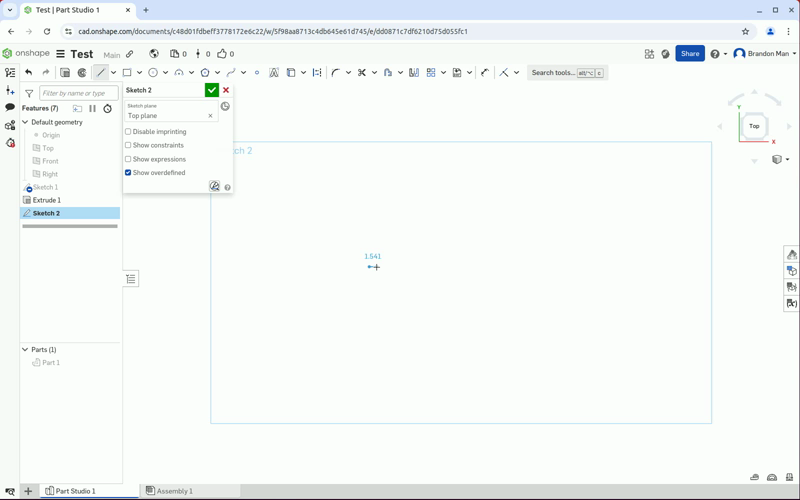
scroll(6)
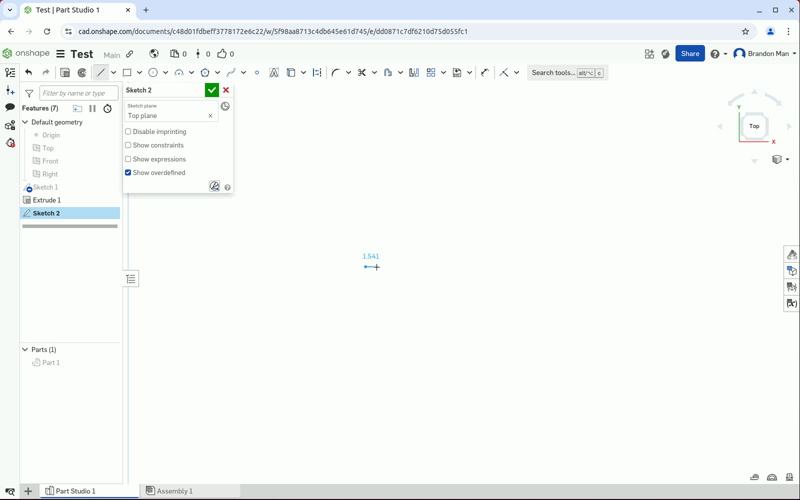
scroll(6)
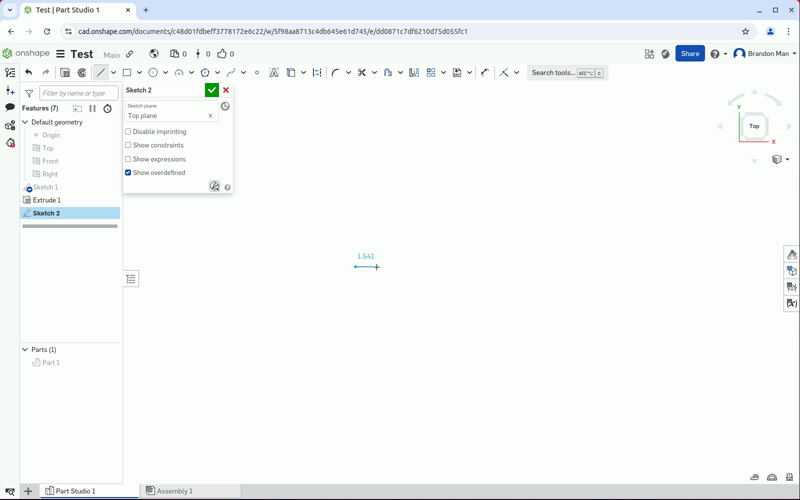
scroll(6)
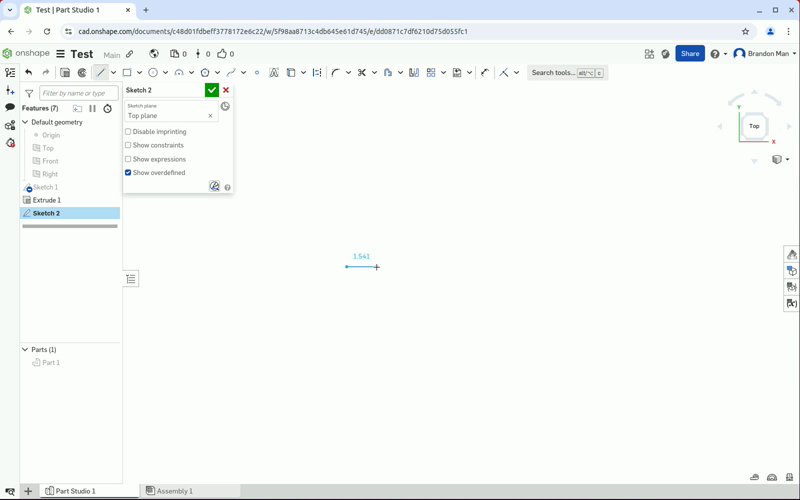
scroll(6)
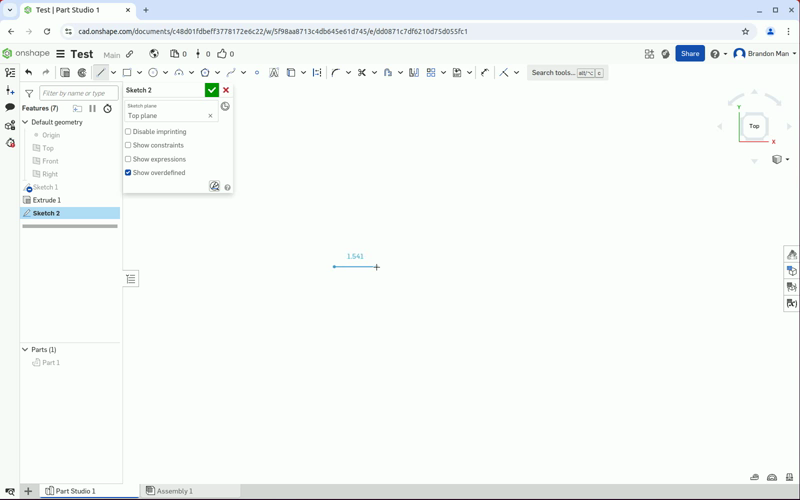
scroll(6)
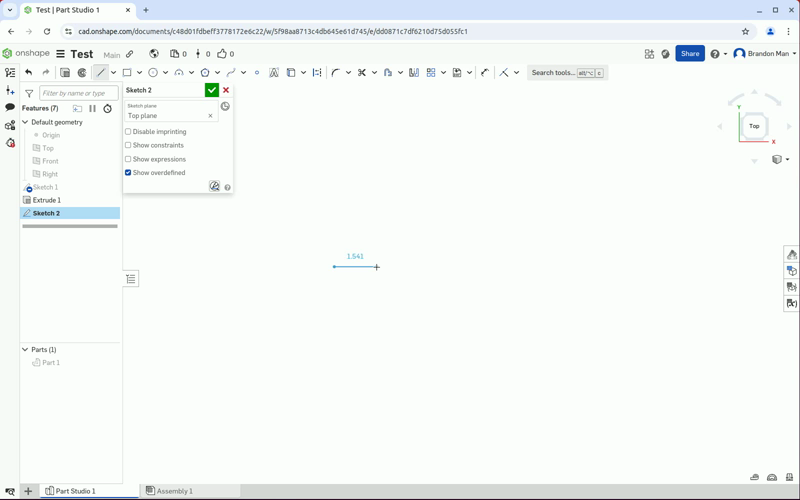
scroll(6)
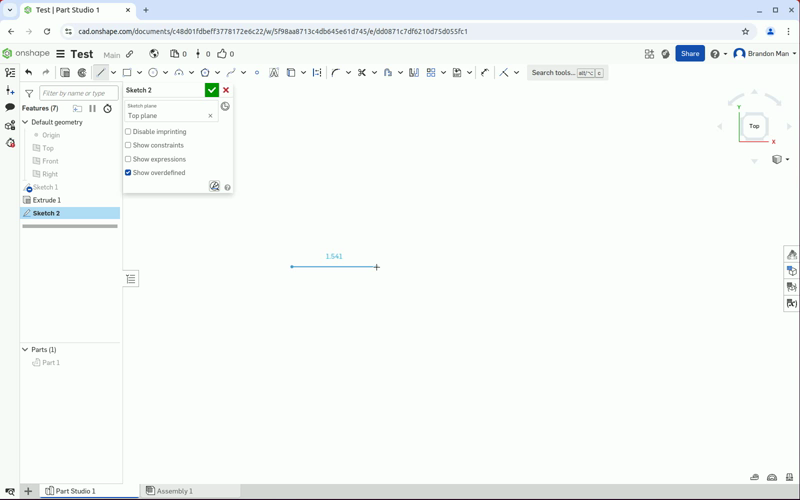
click(376, 266)
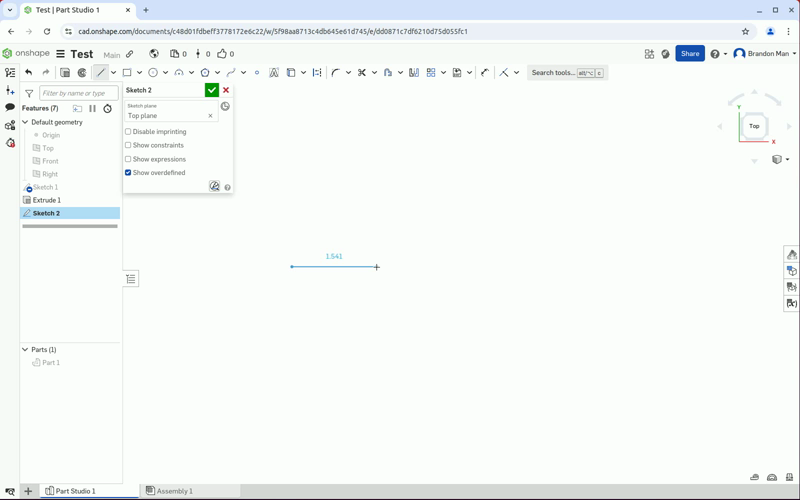
scroll(-6)
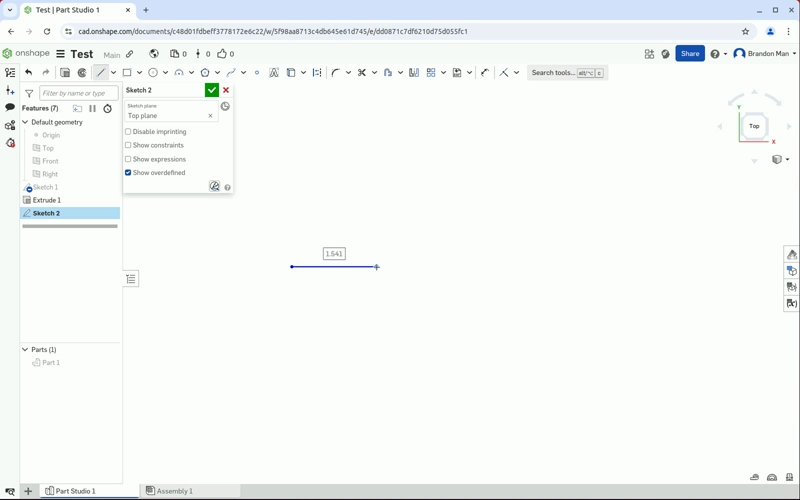
scroll(-6)
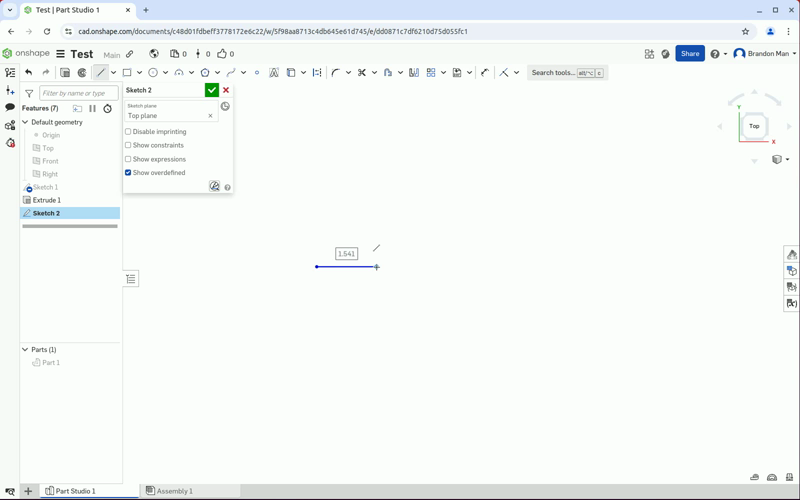
scroll(-6)
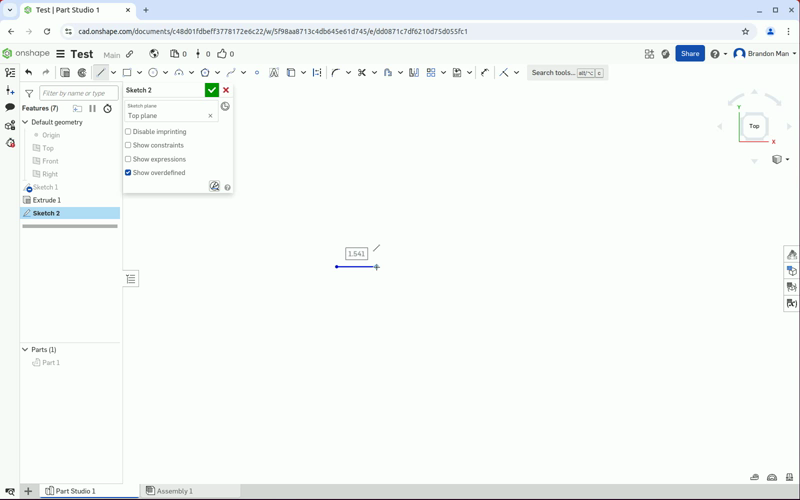
scroll(-6)
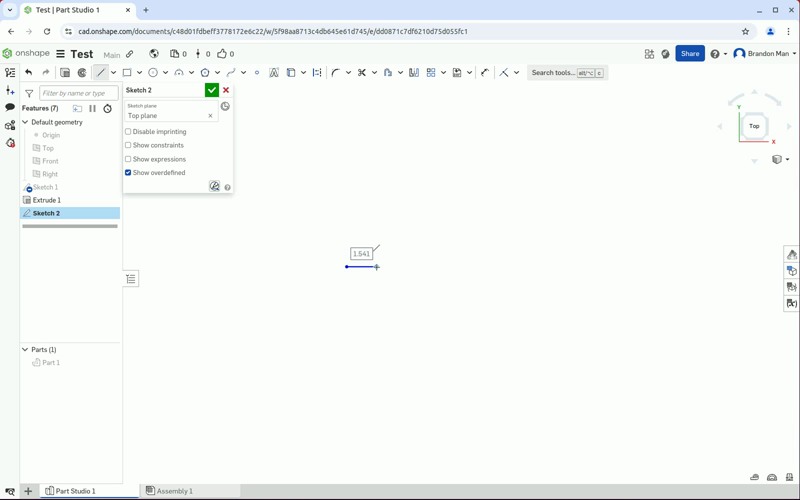
scroll(-6)
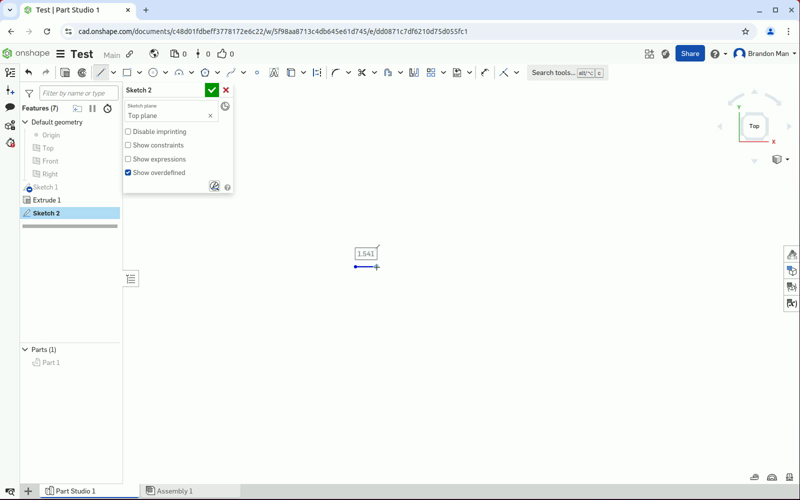
scroll(-6)
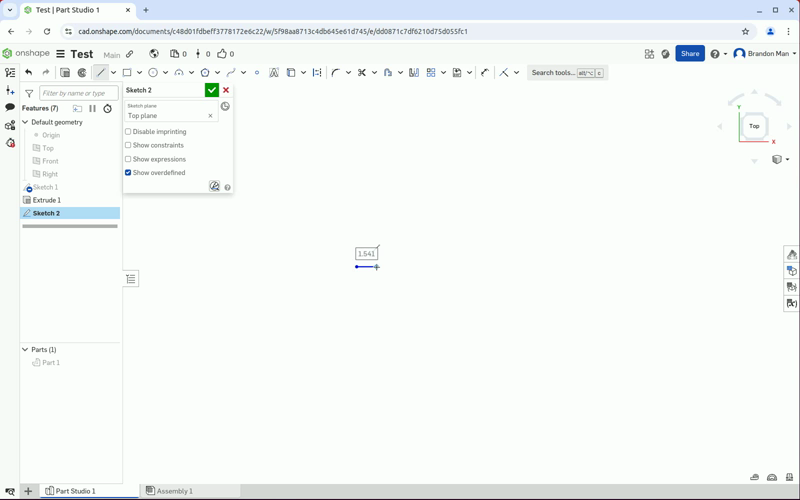
scroll(-6)
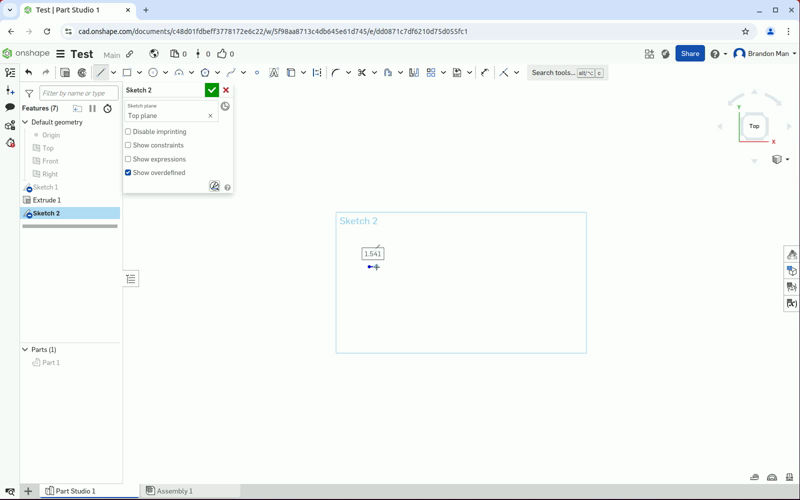
key_up(shift)
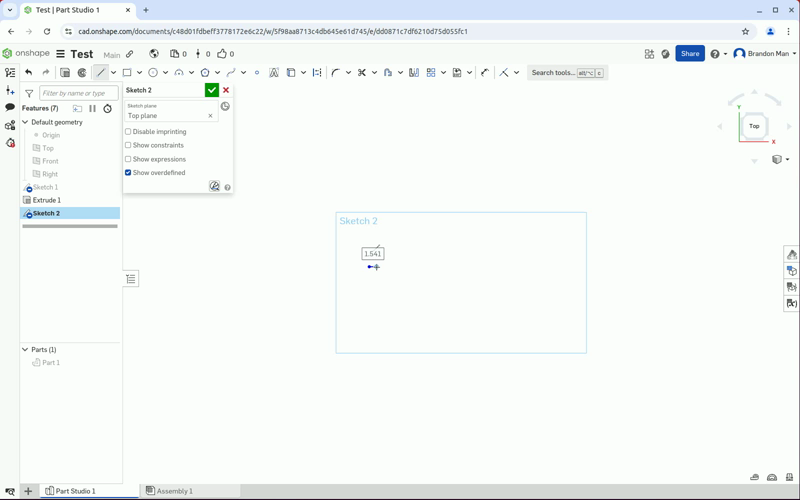
key_down(shift)
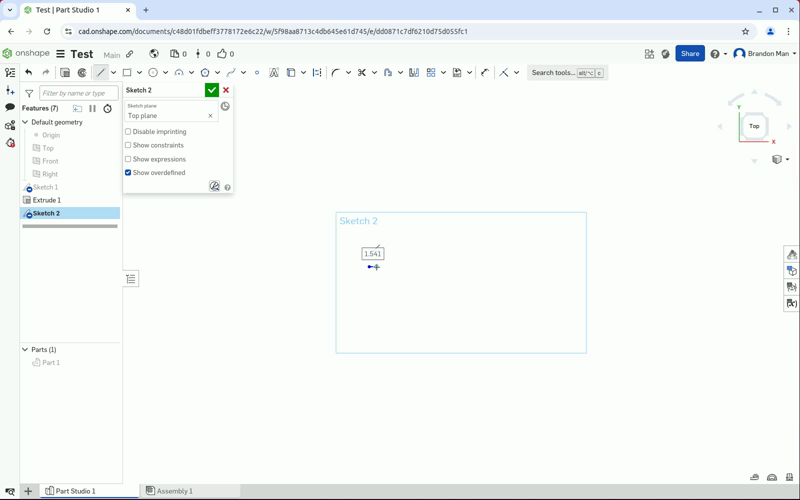
mouse_move(406, 266)
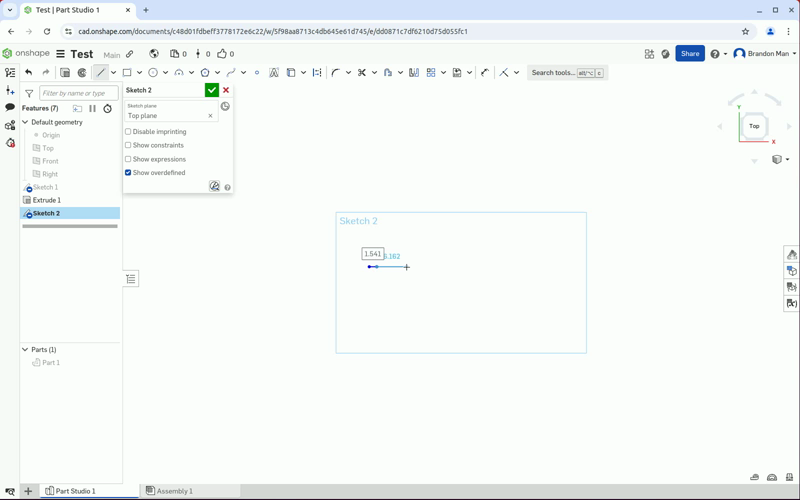
mouse_move(376, 258)
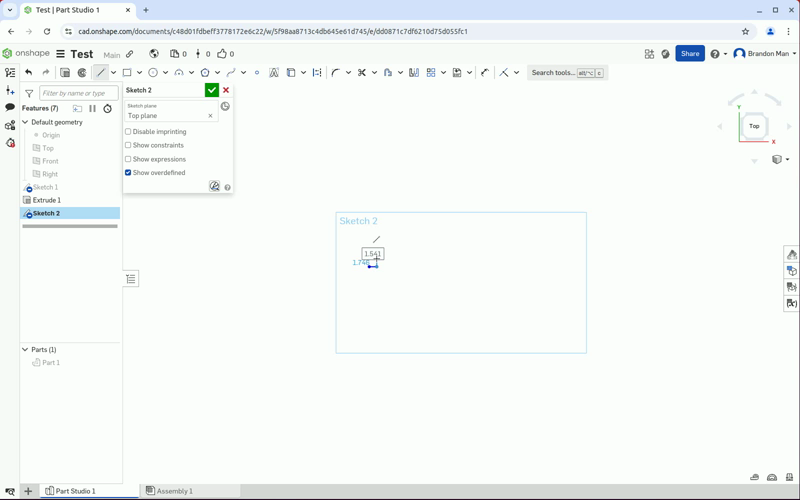
click(376, 258)
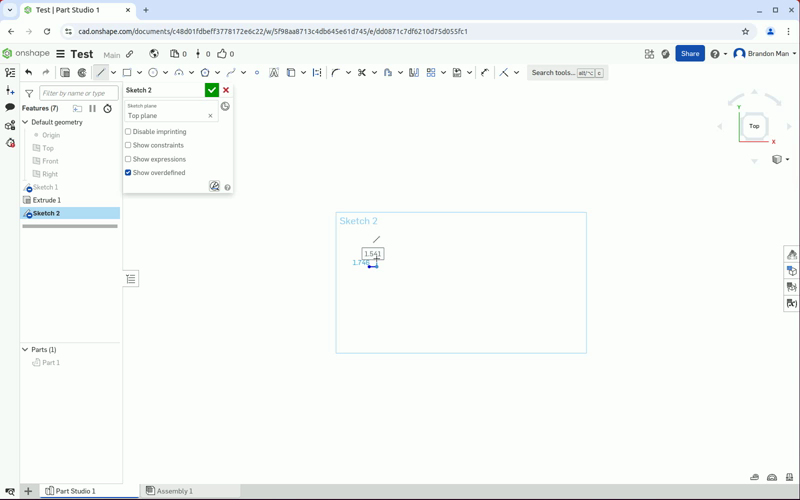
key_up(shift)
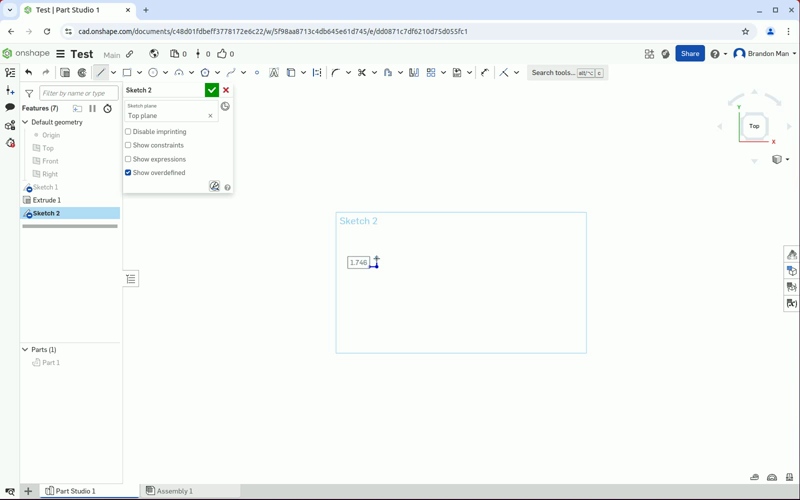
key(esc)
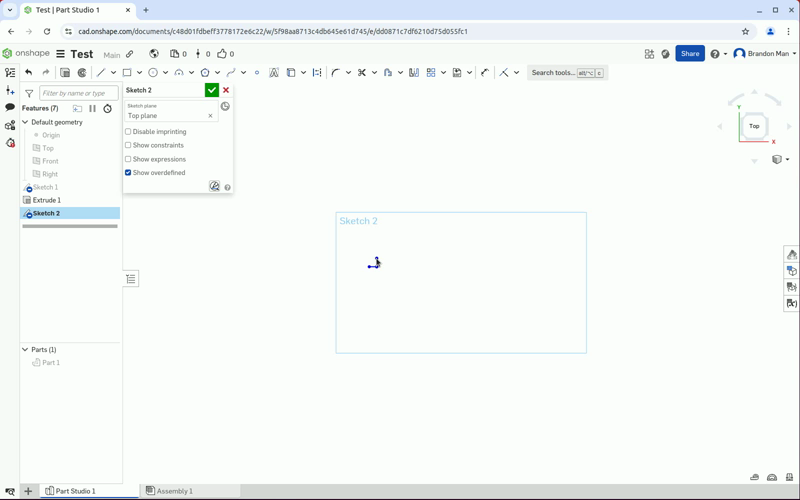
key(a)
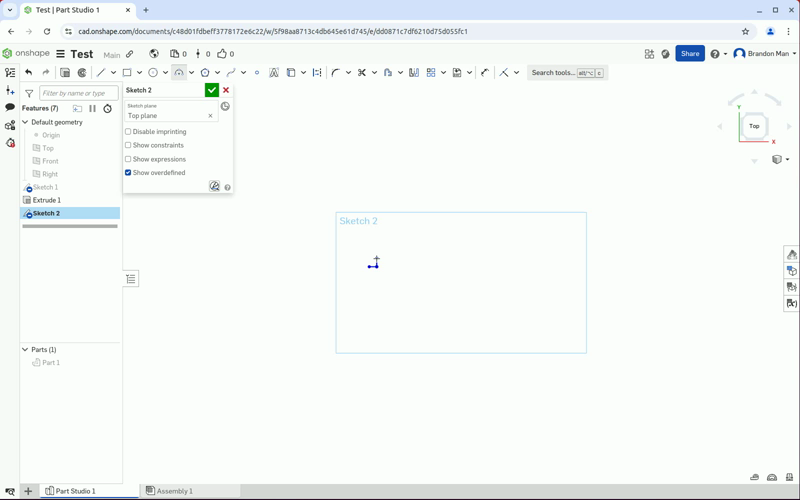
mouse_move(376, 258)
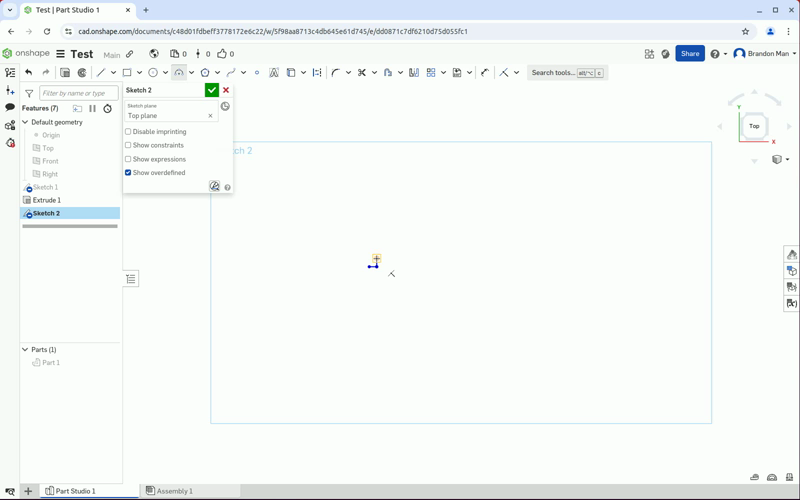
click(376, 258)
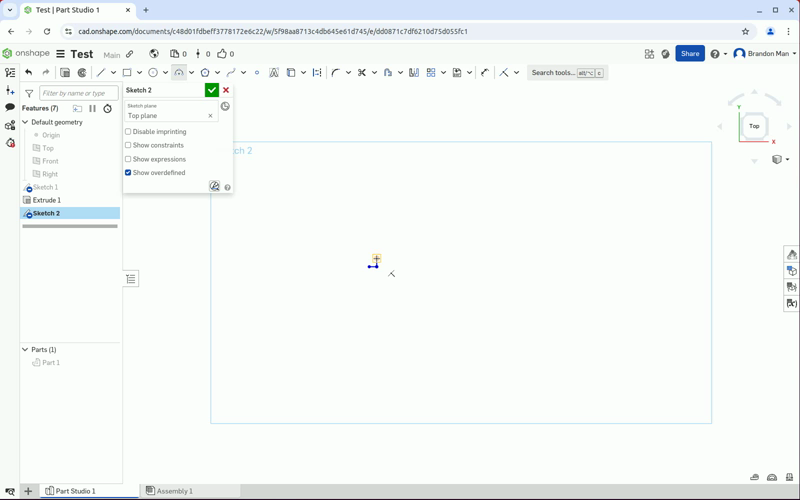
key_down(shift)
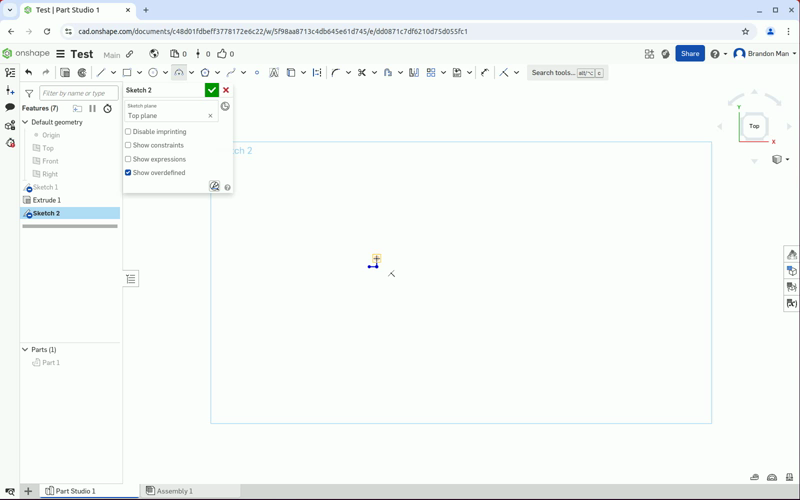
mouse_move(369, 258)
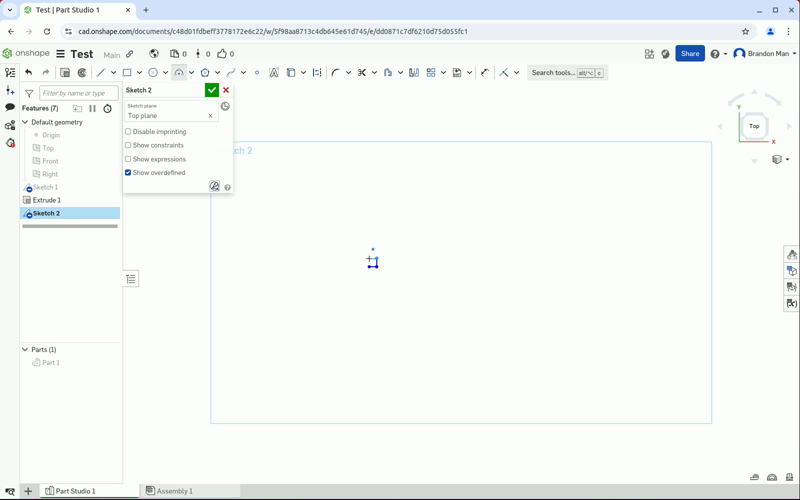
scroll(6)
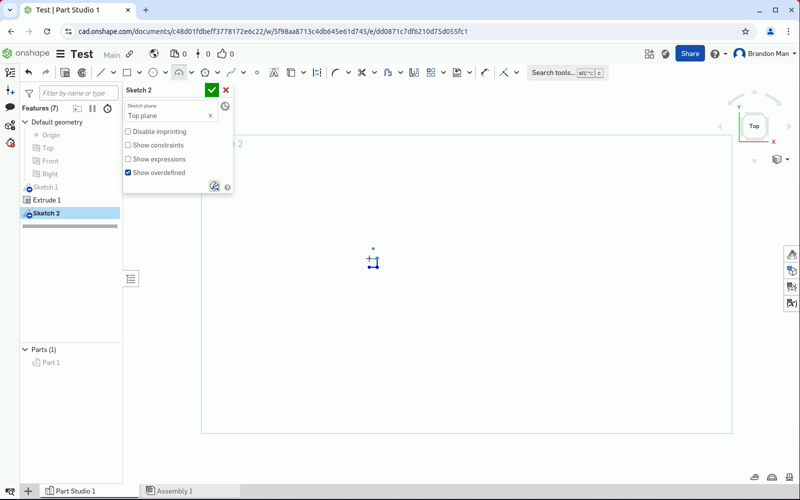
scroll(6)
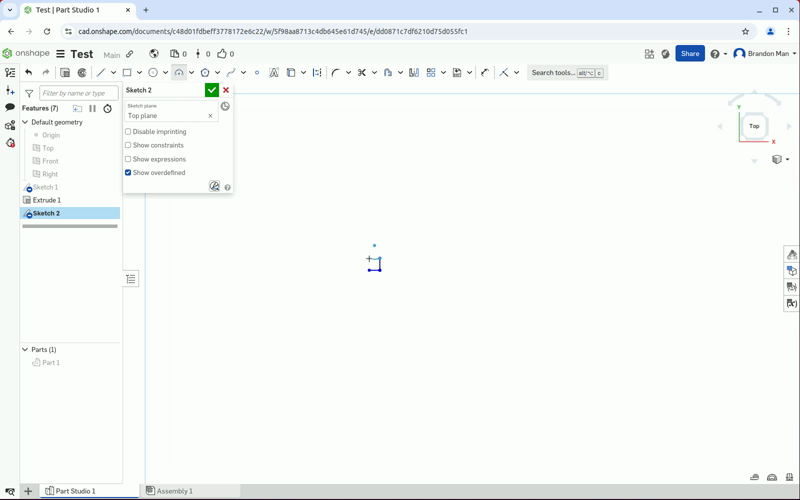
scroll(6)
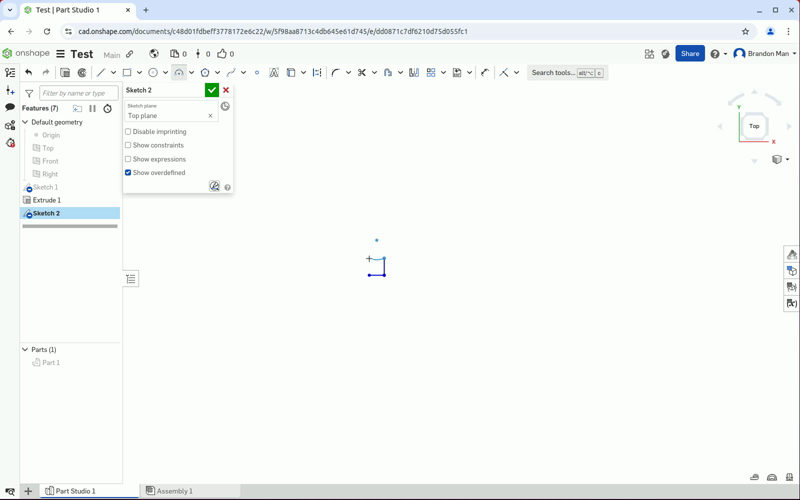
scroll(6)
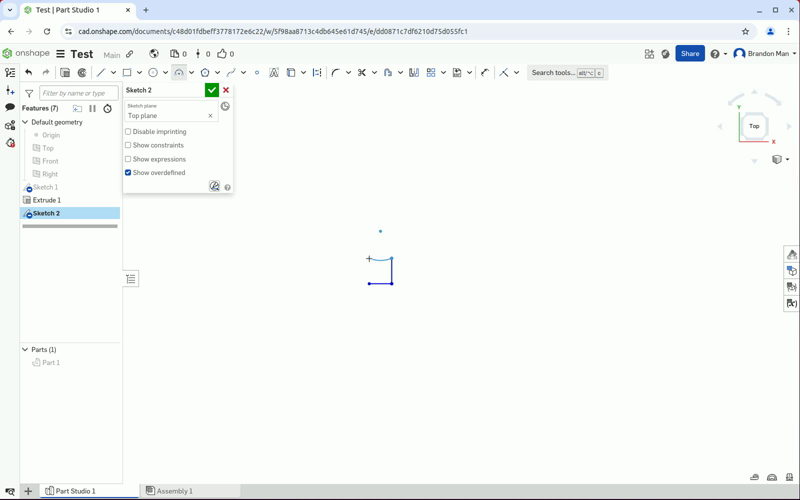
scroll(6)
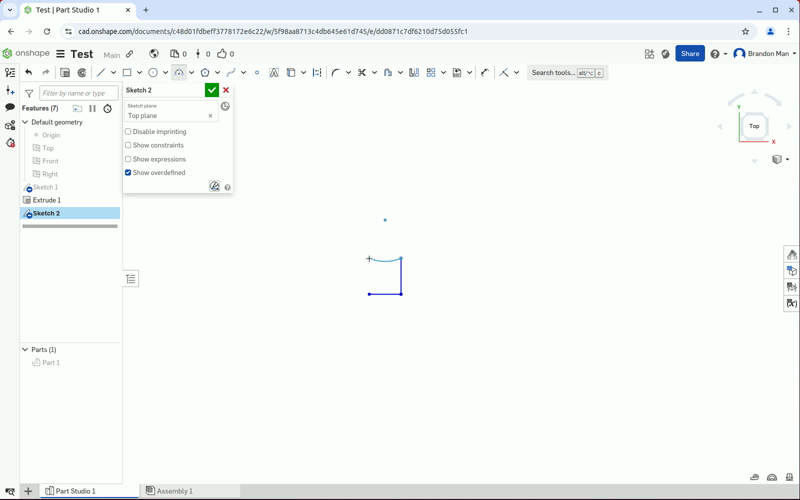
scroll(6)
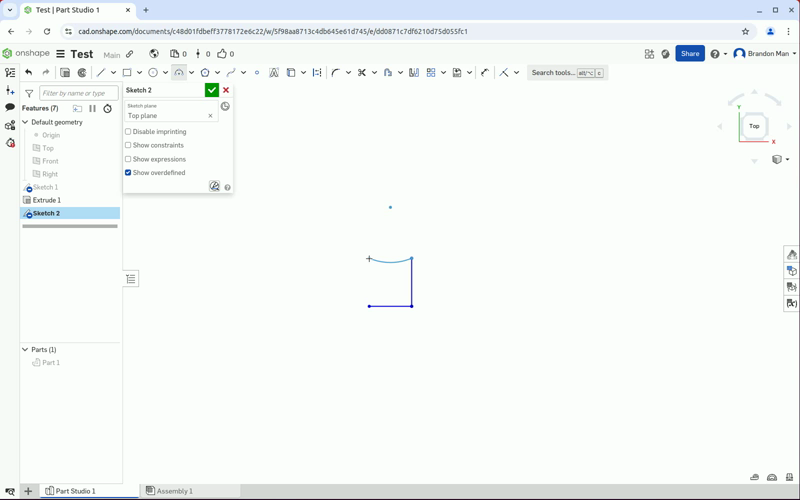
scroll(6)
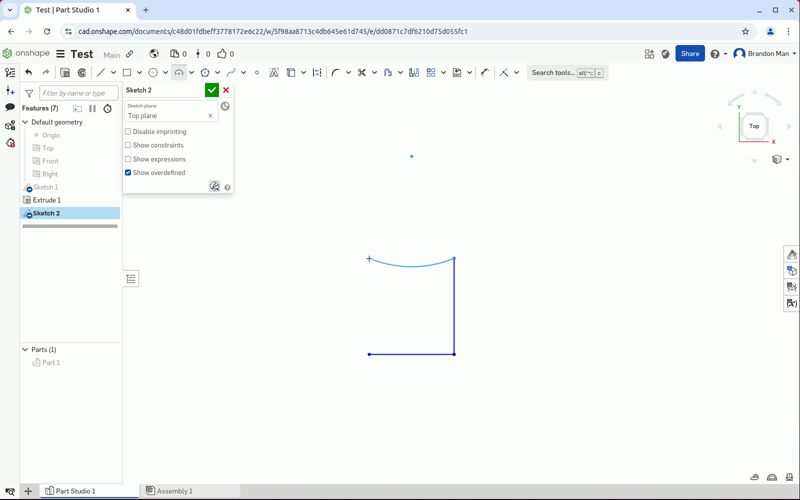
click(369, 258)
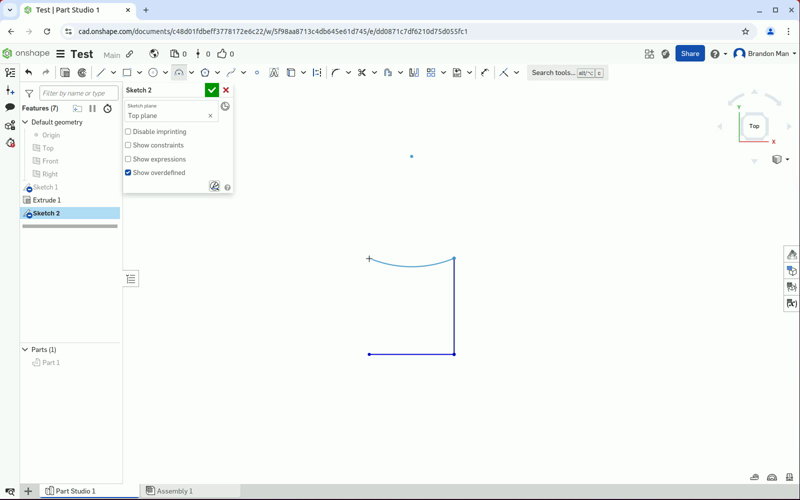
scroll(-6)
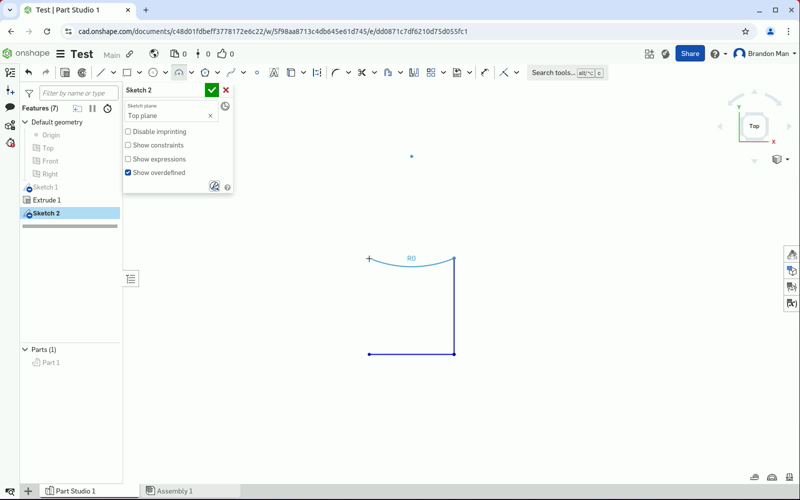
scroll(-6)
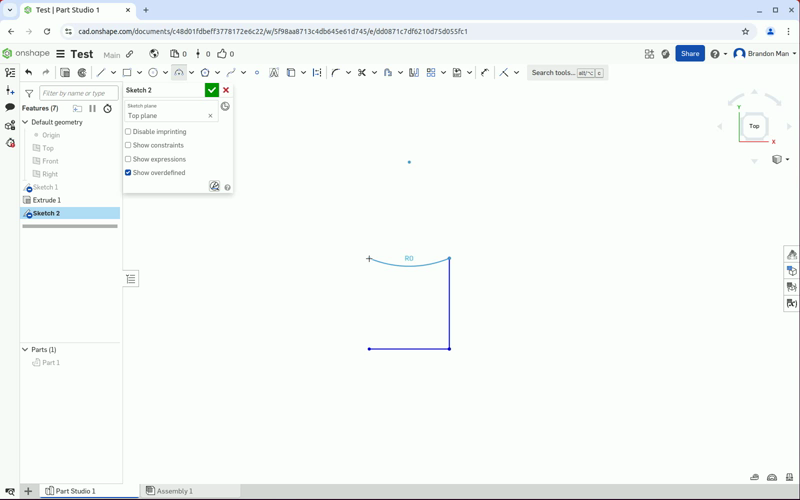
scroll(-6)
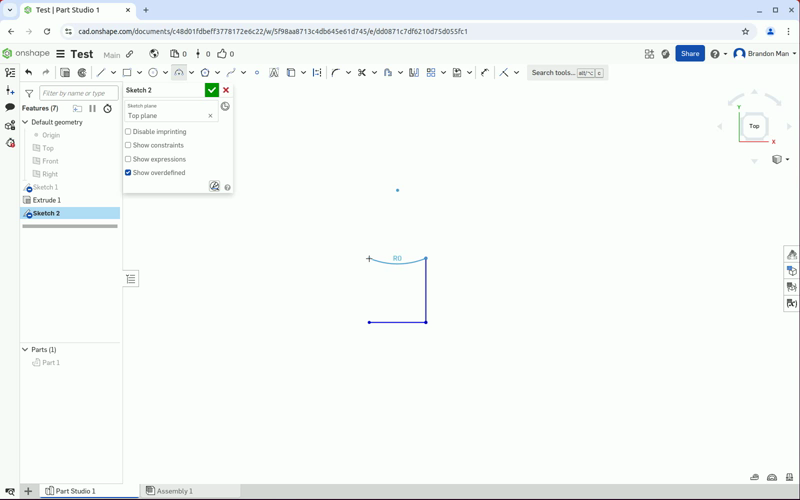
scroll(-6)
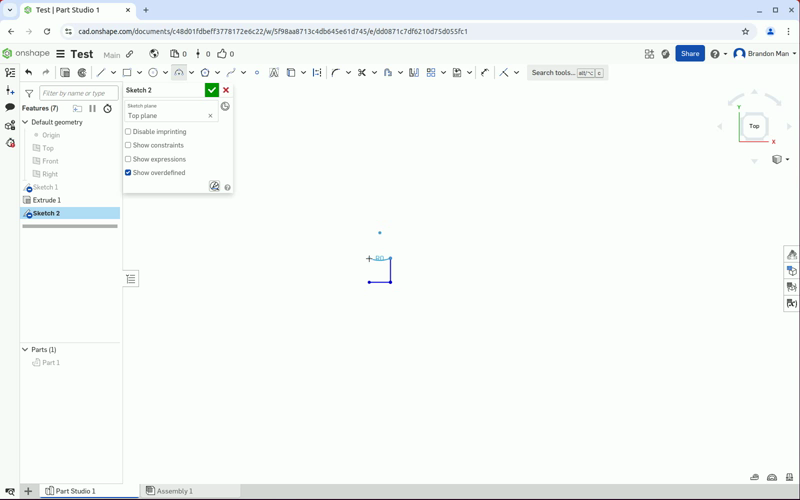
scroll(-6)
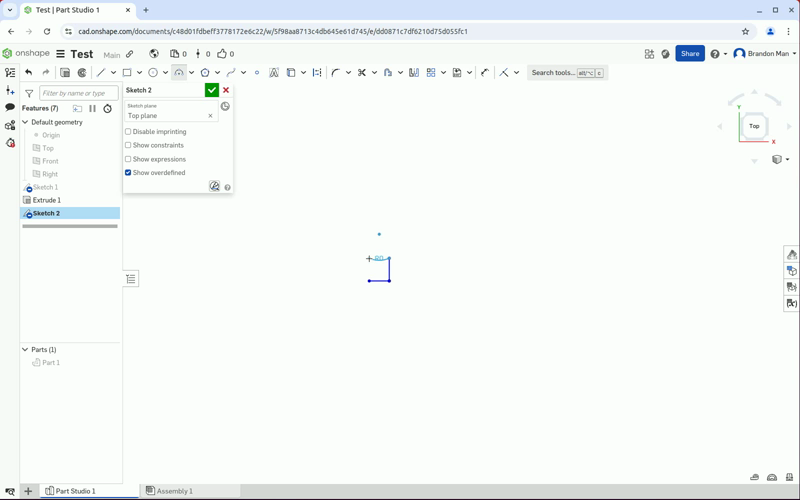
scroll(-6)
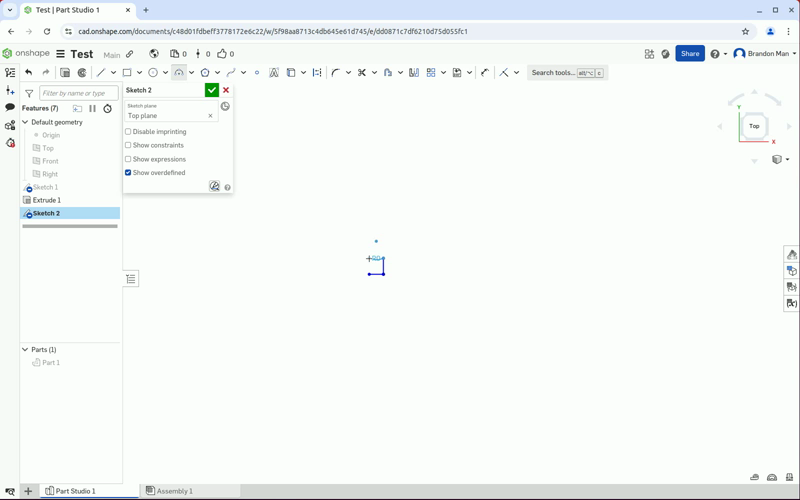
scroll(-6)
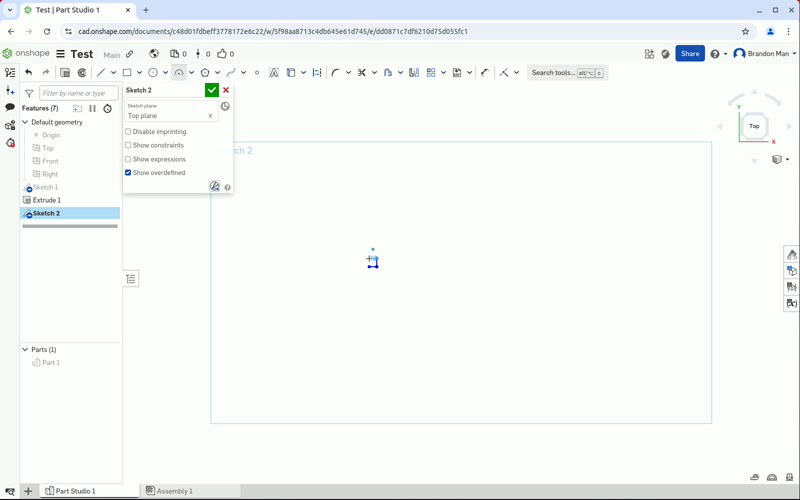
mouse_move(373, 312)
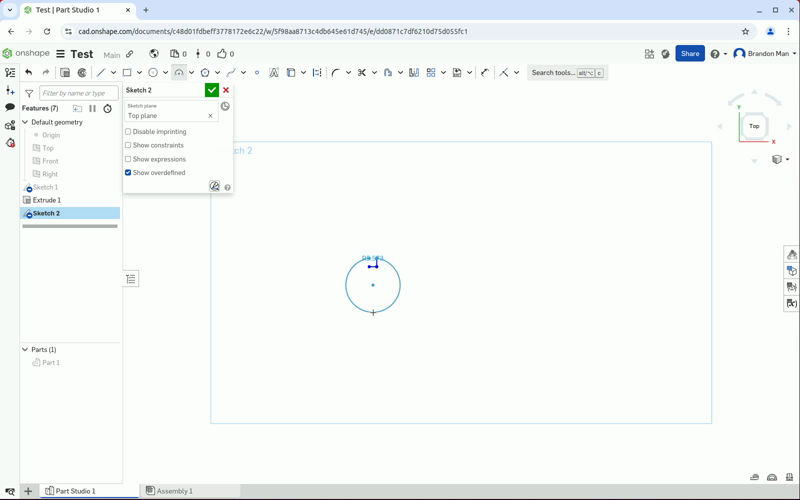
scroll(6)
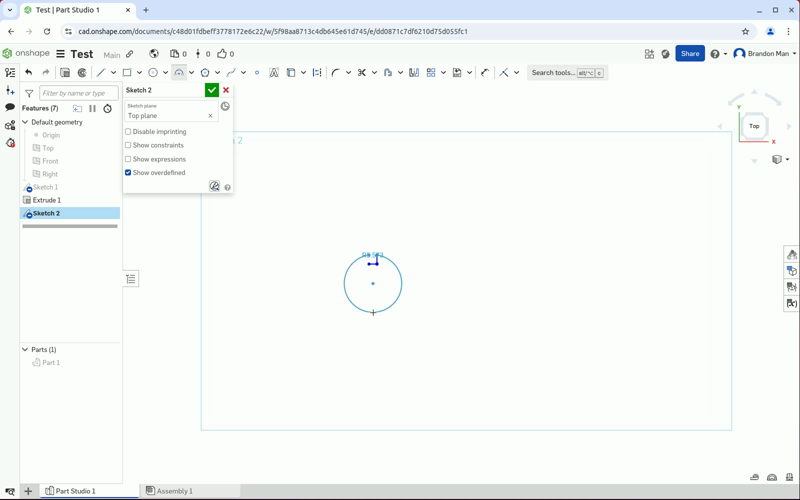
scroll(6)
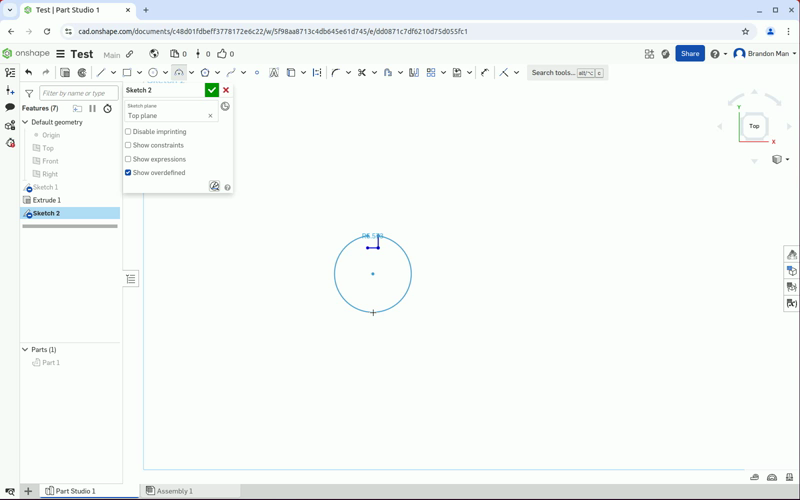
scroll(6)
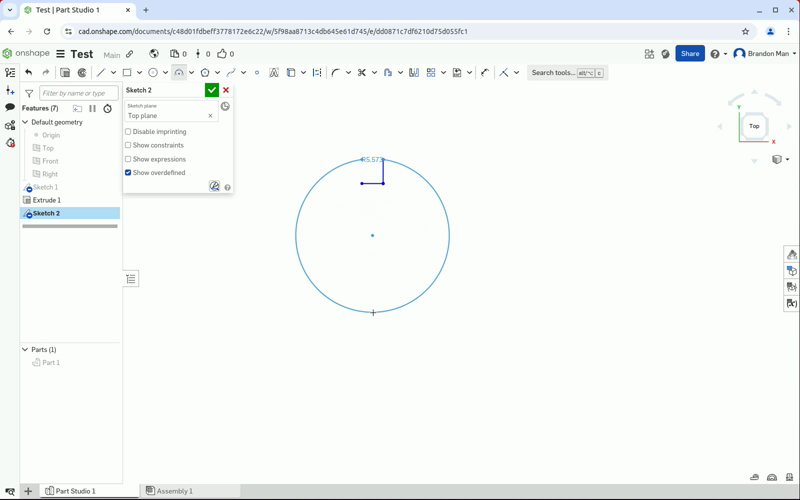
scroll(6)
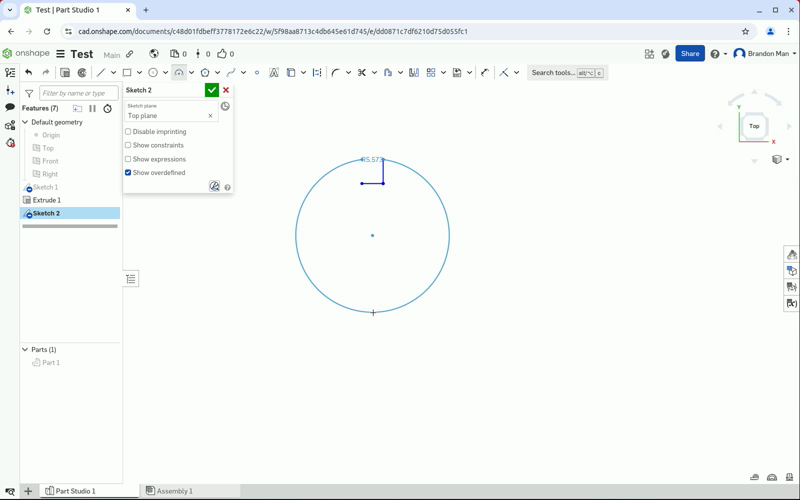
scroll(6)
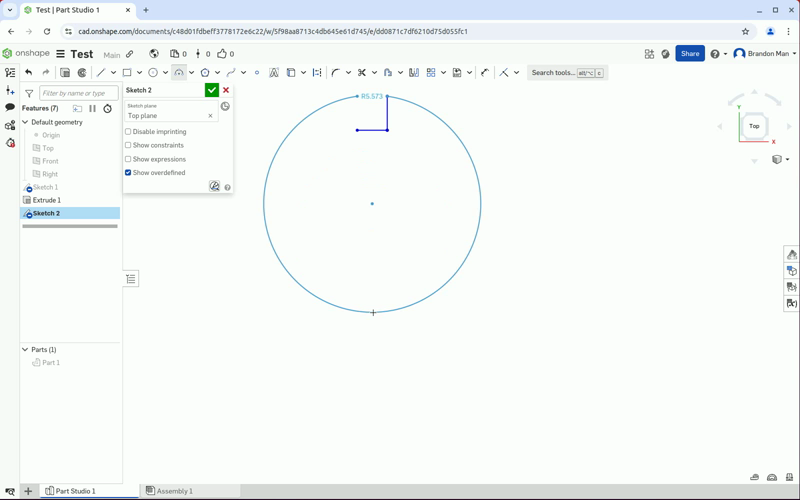
scroll(6)
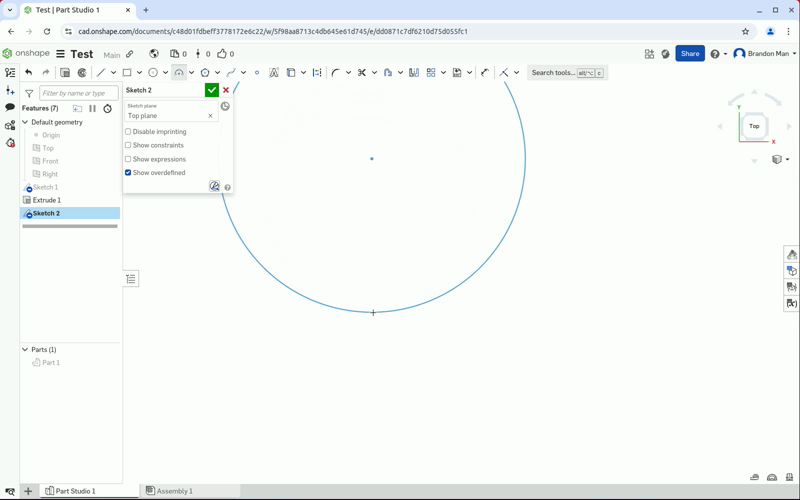
scroll(6)
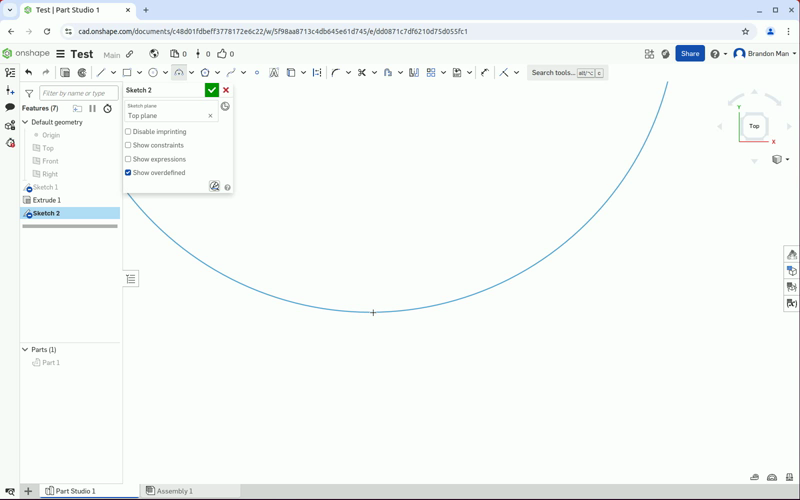
click(373, 312)
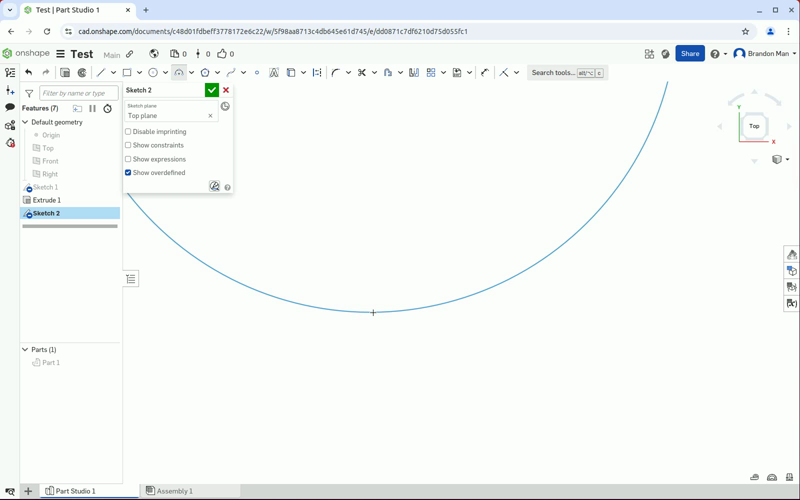
scroll(-6)
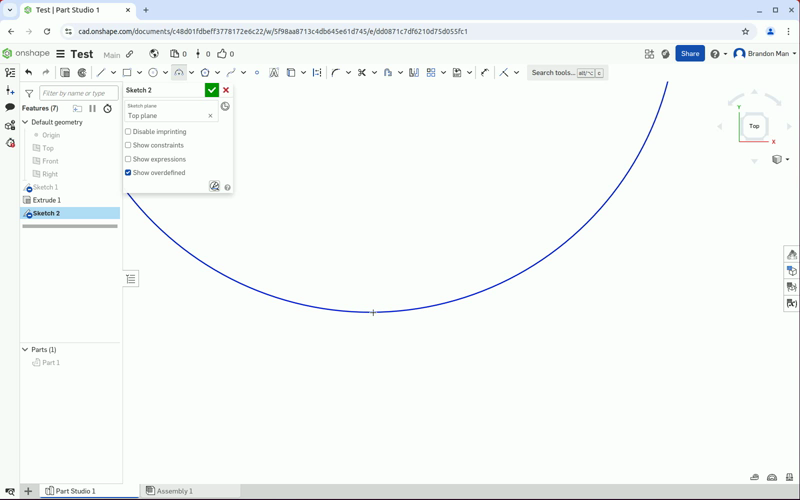
scroll(-6)
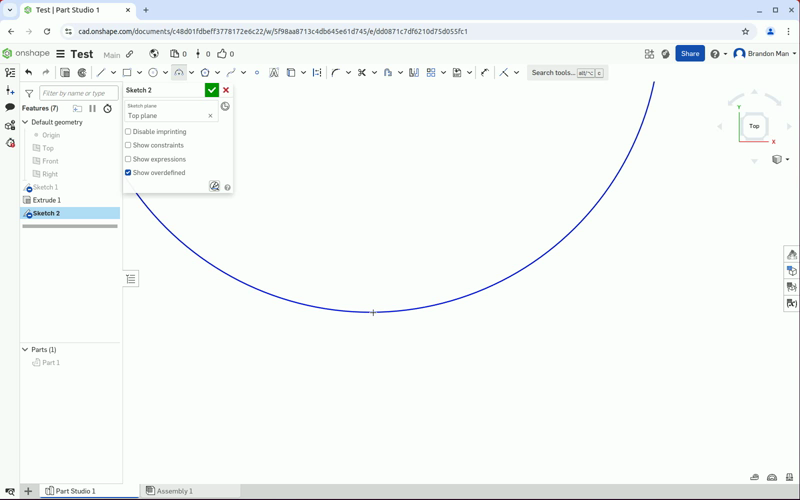
scroll(-6)
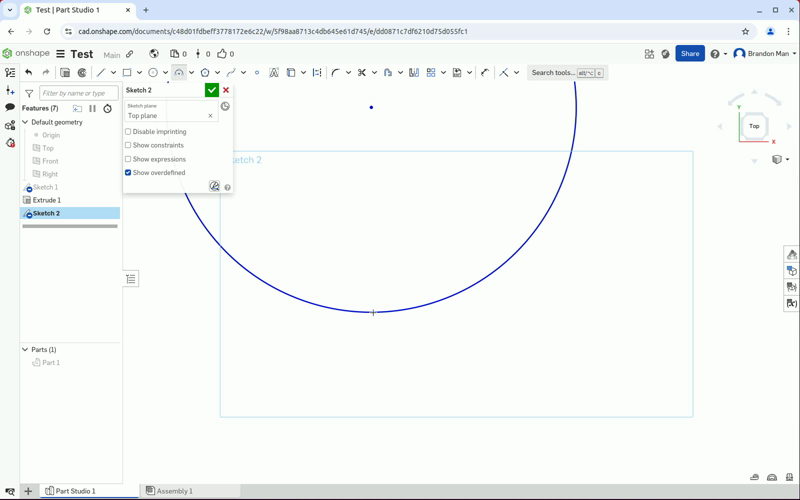
scroll(-6)
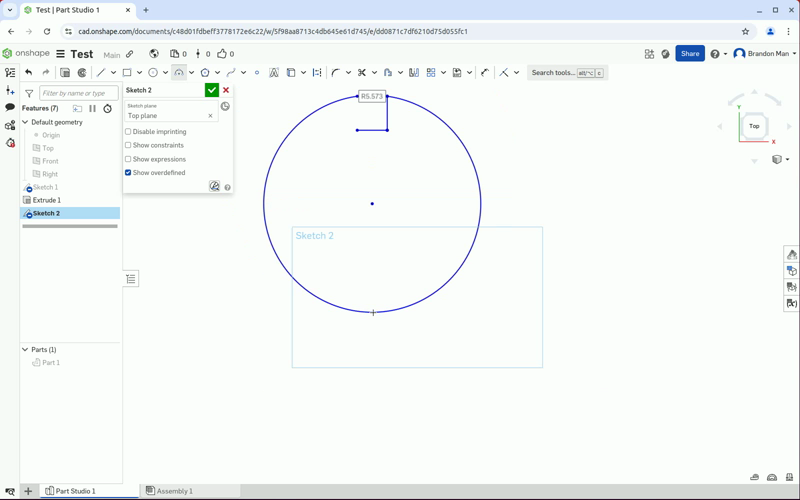
scroll(-6)
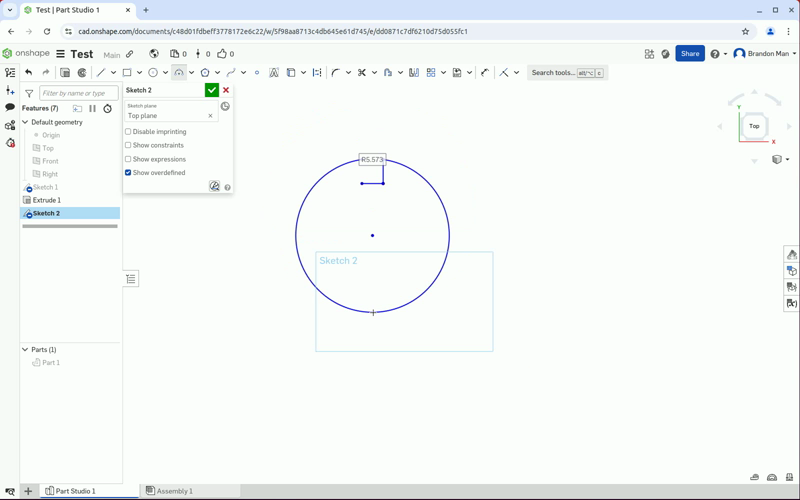
scroll(-6)
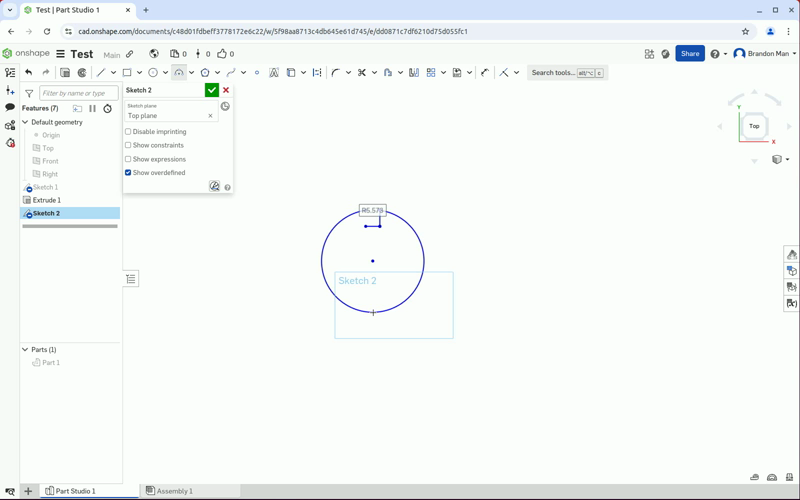
scroll(-6)
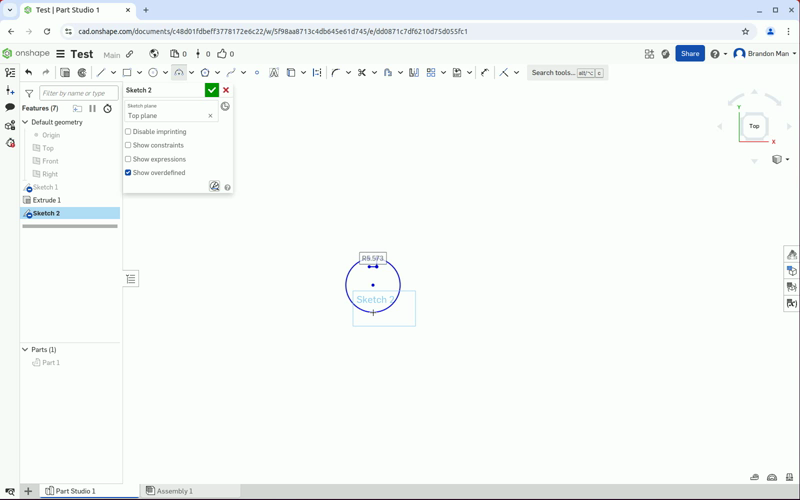
key_up(shift)
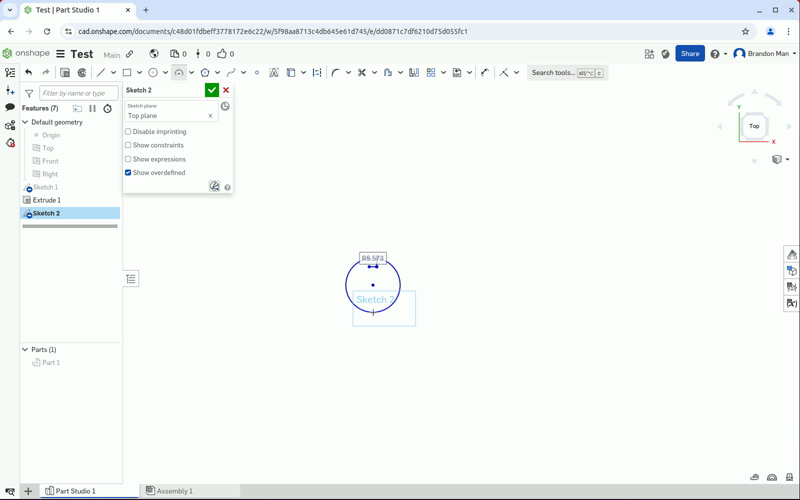
key(esc)
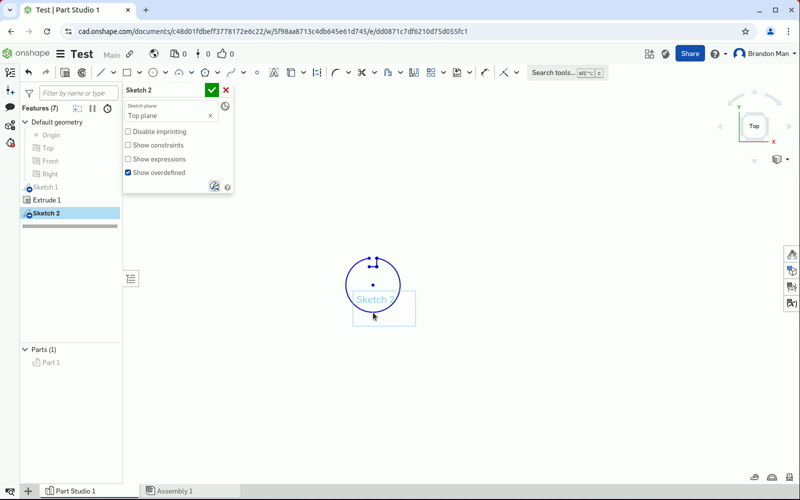
key(l)
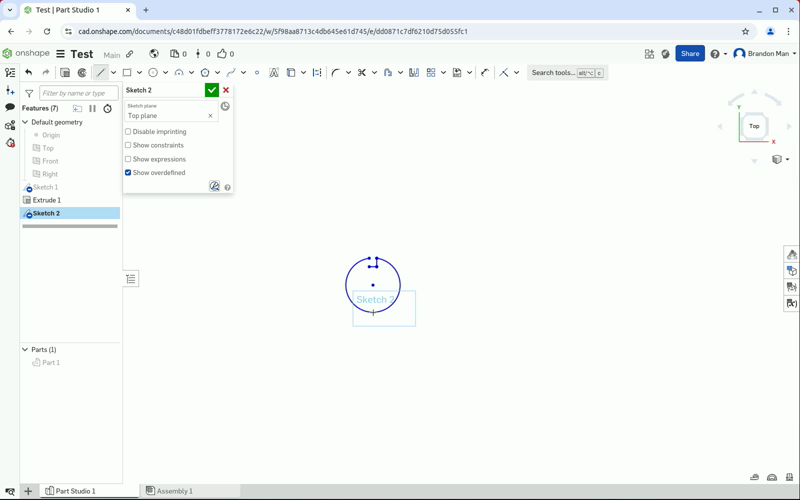
mouse_move(369, 258)
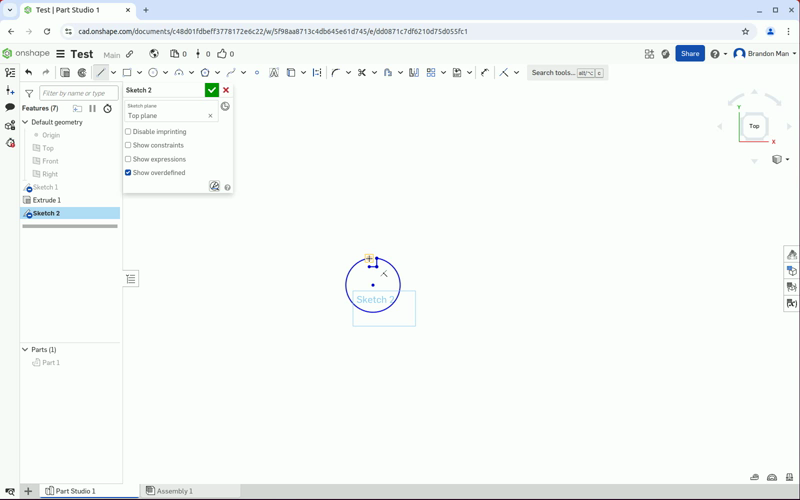
click(369, 258)
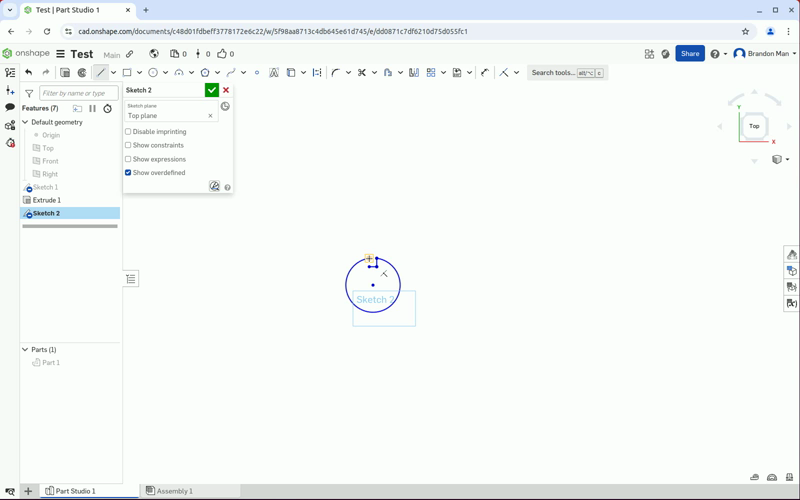
mouse_move(399, 258)
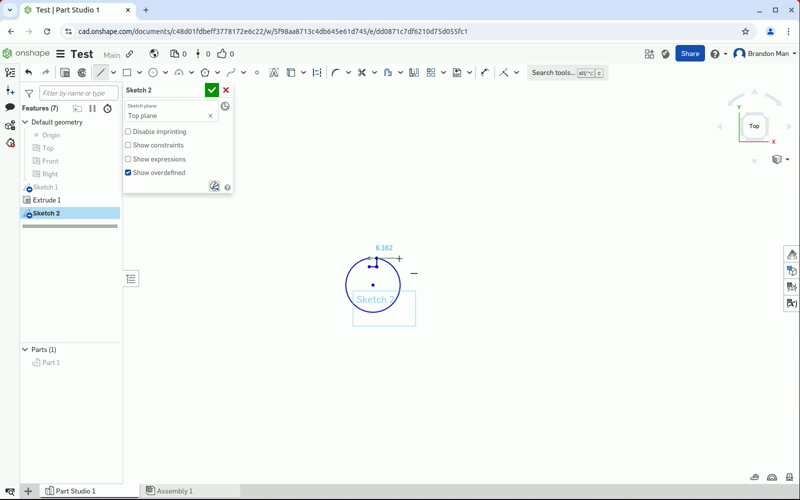
key_down(shift)
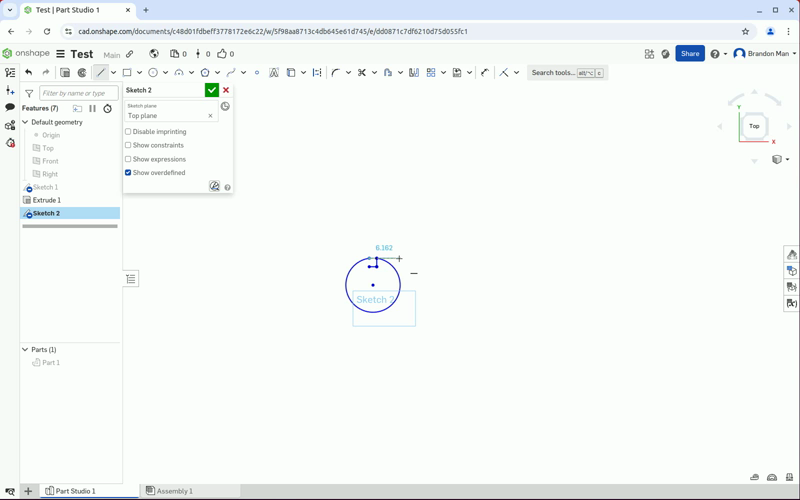
mouse_move(369, 266)
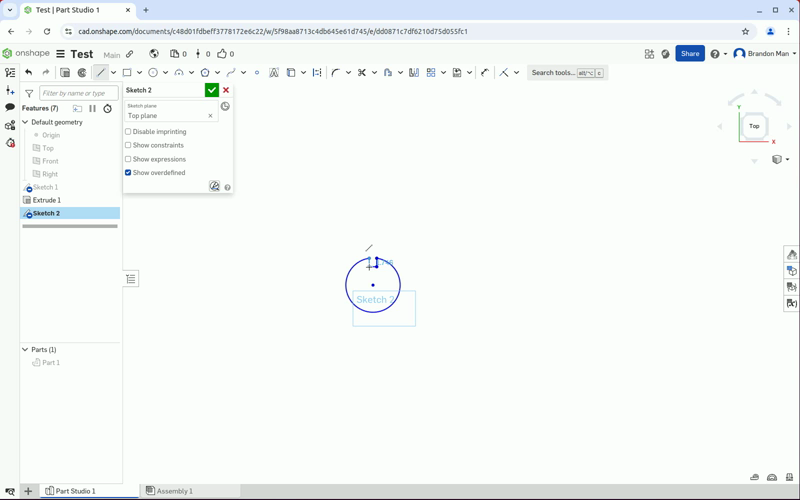
key_up(shift)
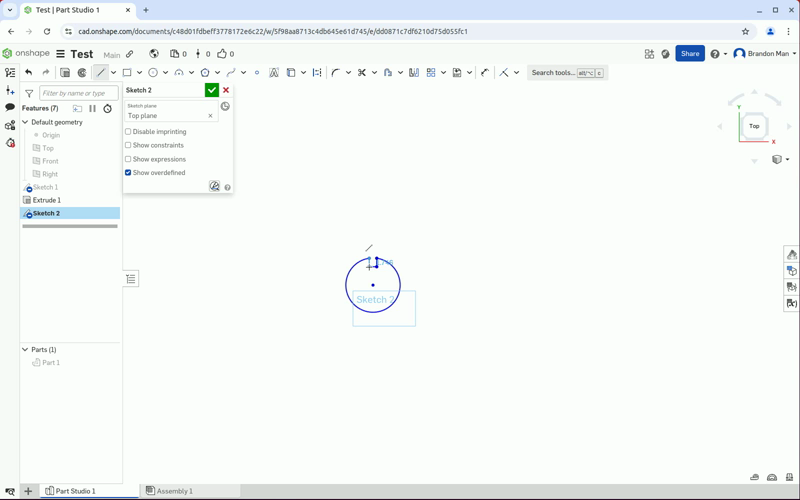
click(369, 266)
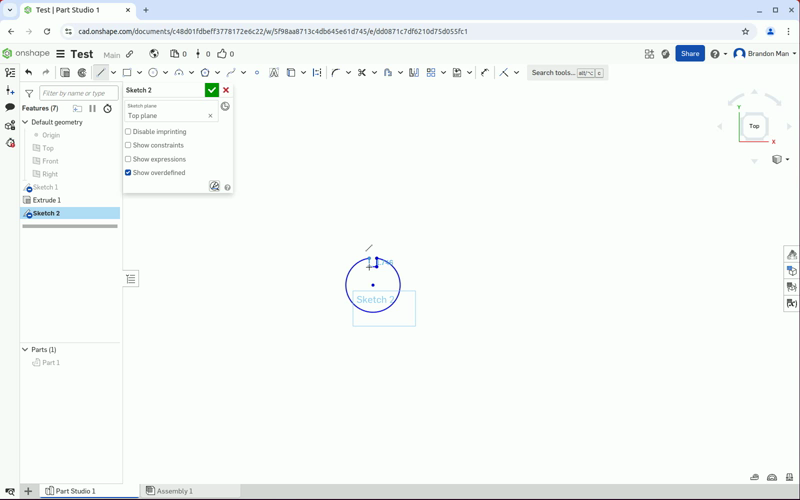
key(esc)
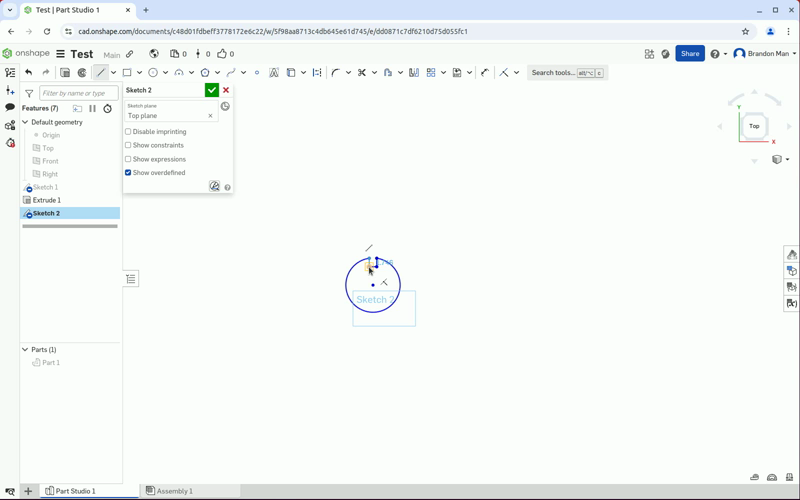
mouse_move(348, 285)
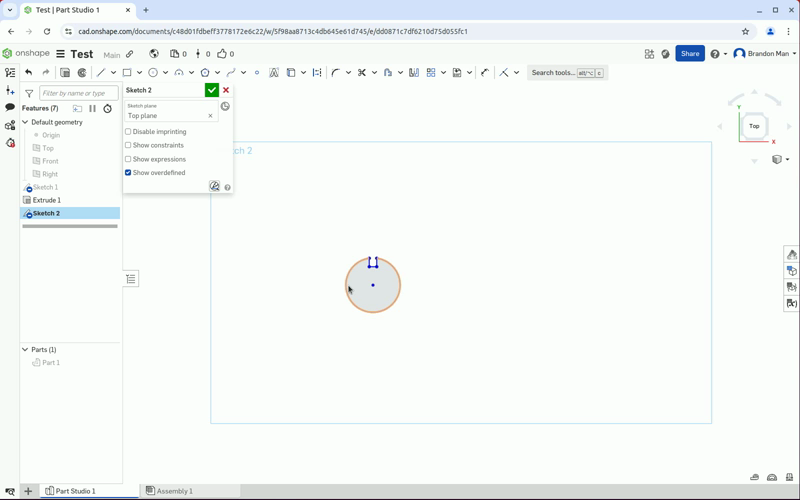
click(348, 285)
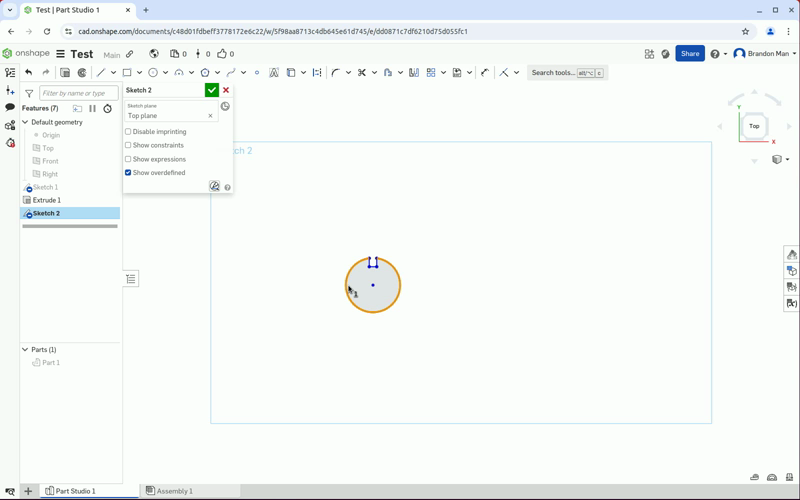
mouse_move(73, 352)
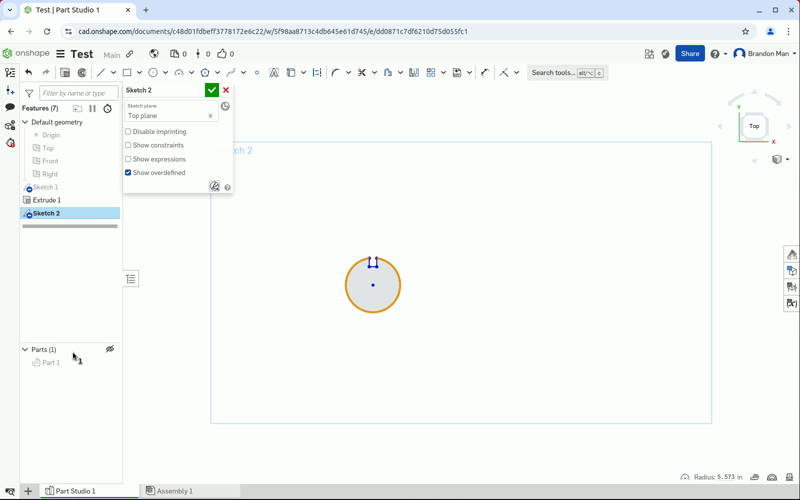
key(shift+y)
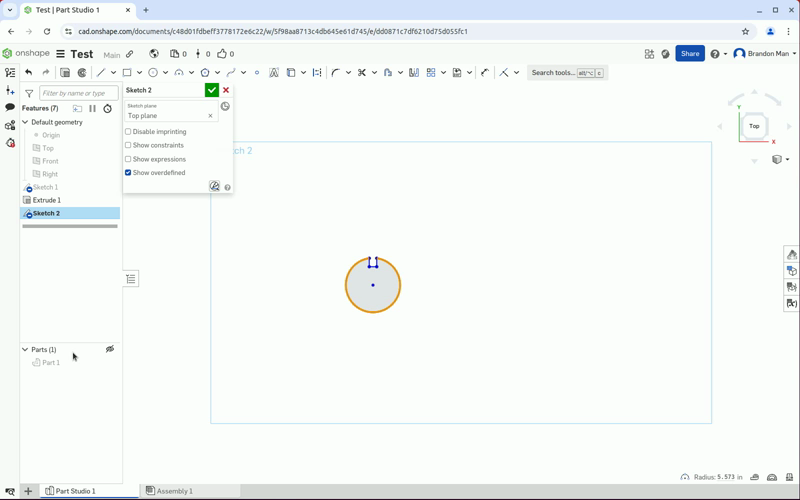
key(shift+e)
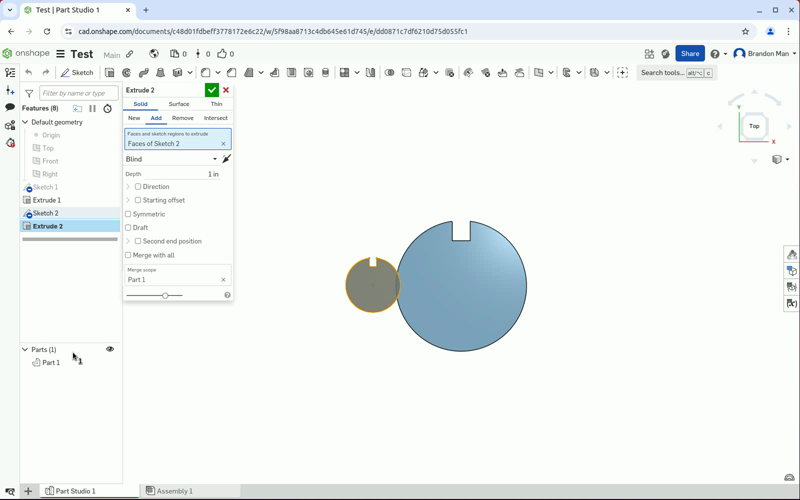
mouse_move(143, 106)
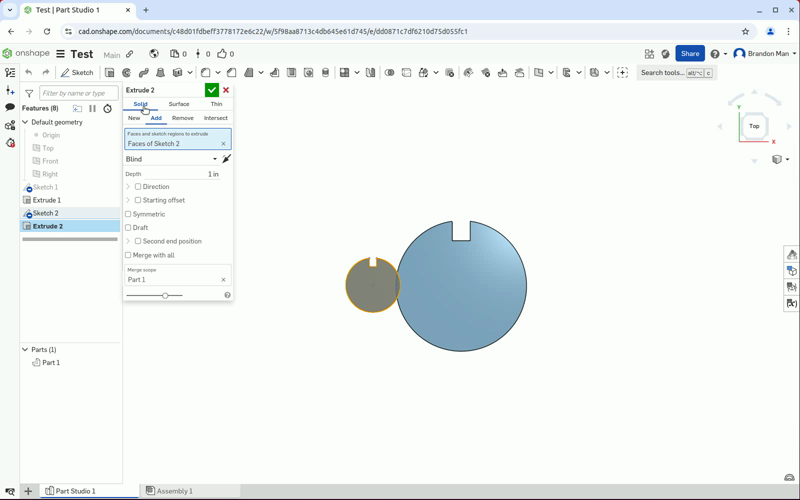
click(143, 106)
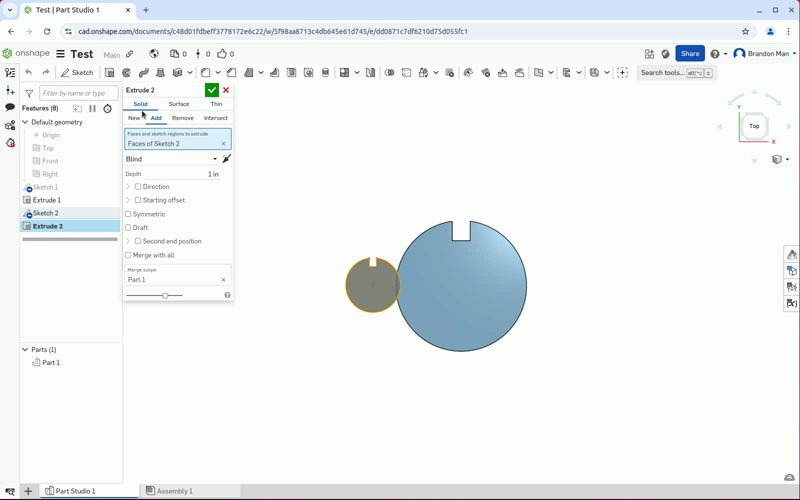
mouse_move(137, 120)
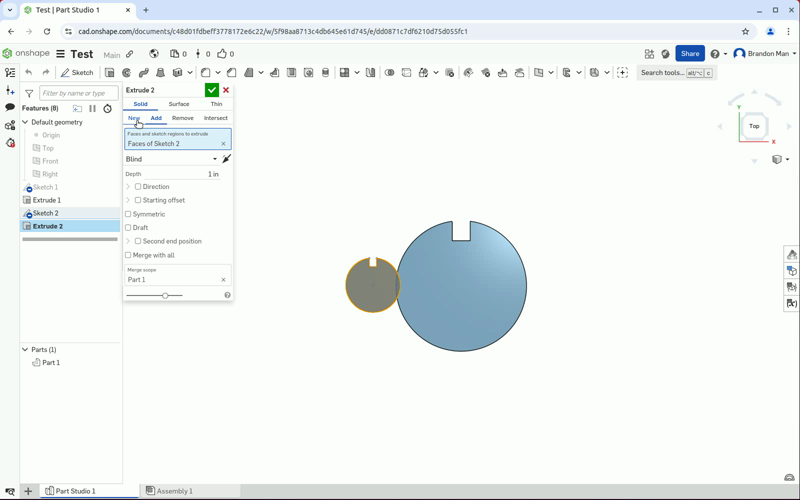
click(137, 120)
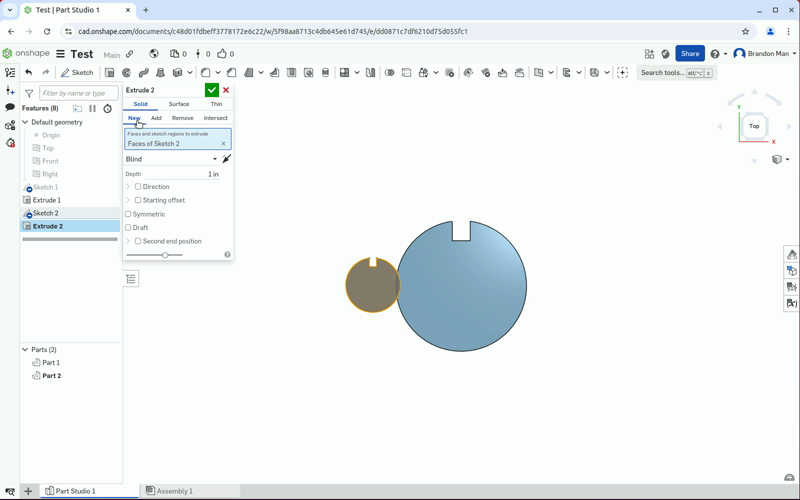
key(tab, 4)
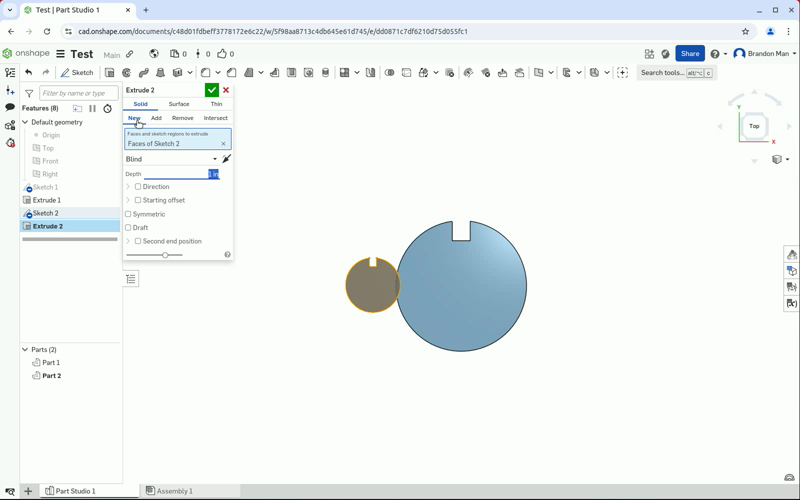
text(0.963)
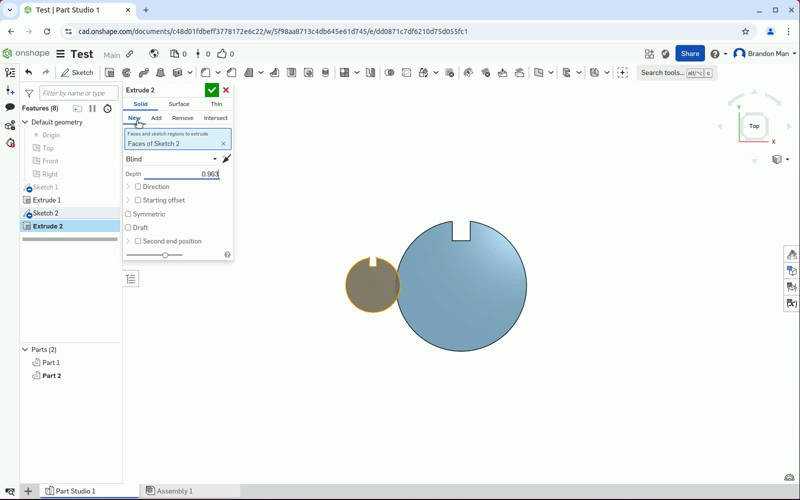
key(enter)
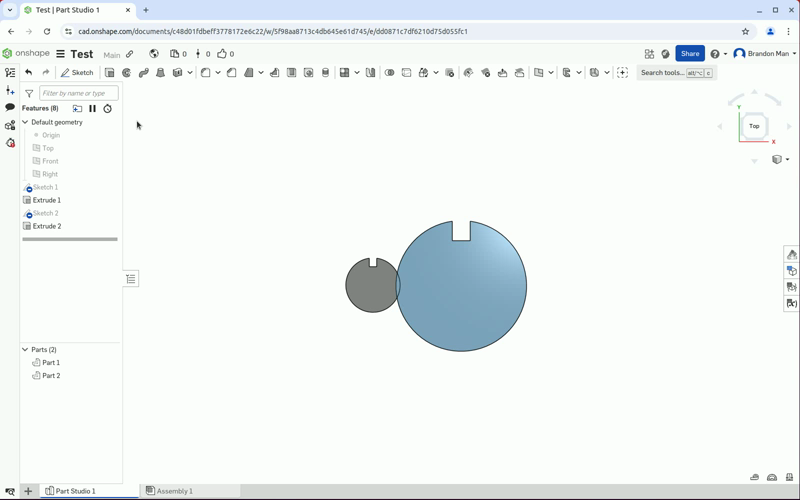
key(shift+h)
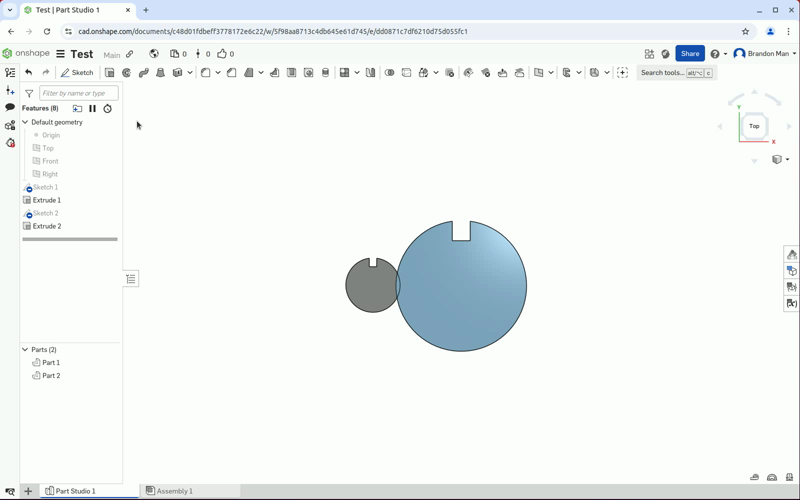
key(shift+h)
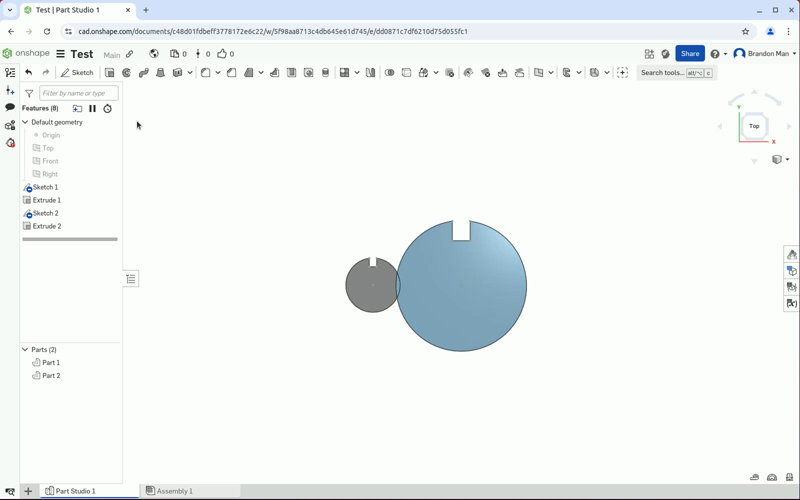
key(shift+7)
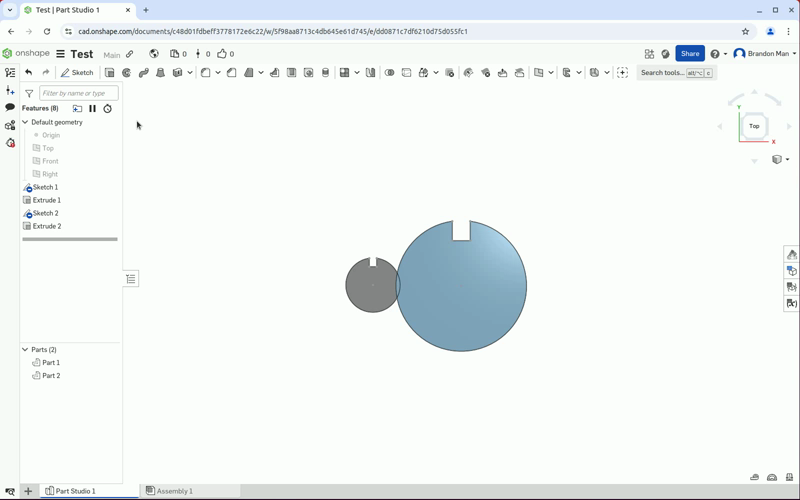
key(up, 3)
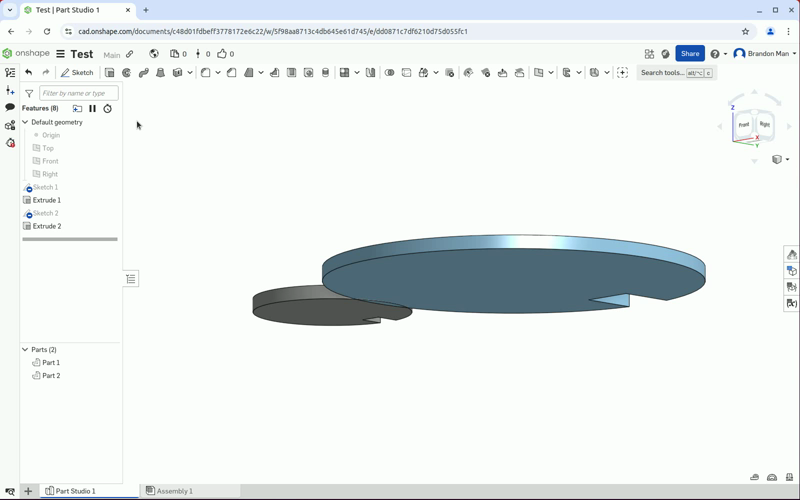
key(left, 3)
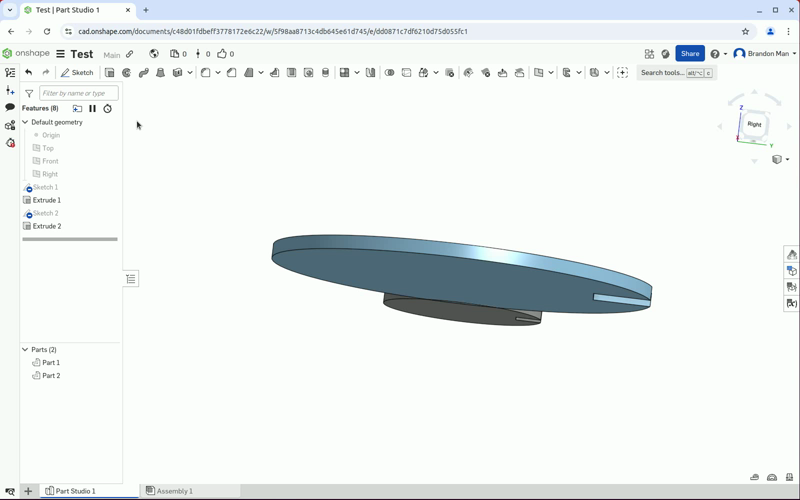
key(right, 3)
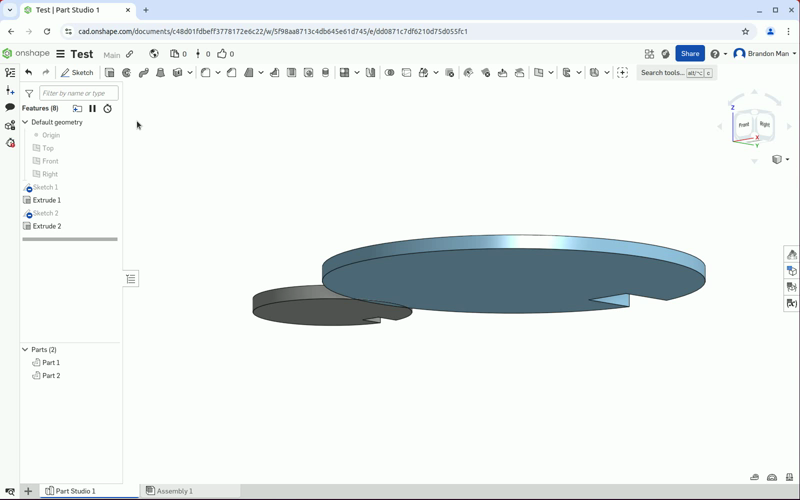
key(down, 3)
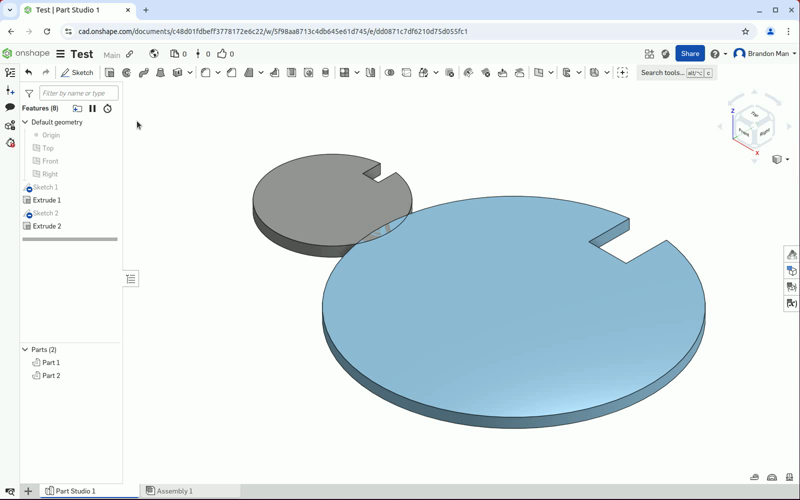
mouse_move(73, 189)
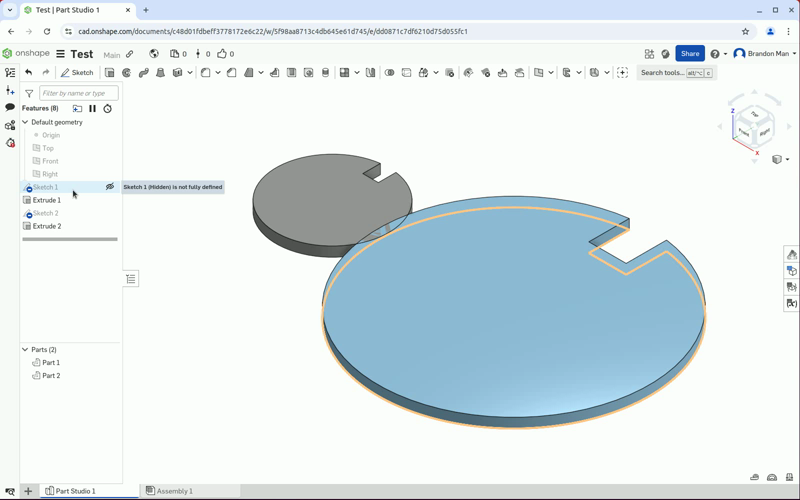
click(73, 189)